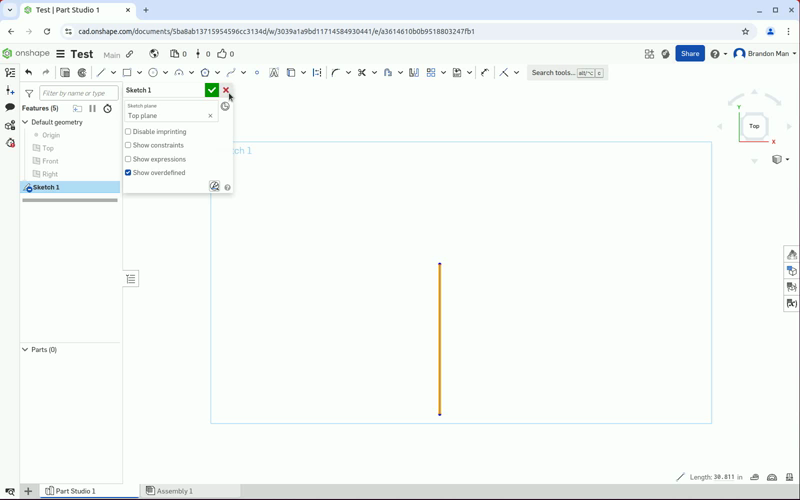
key(shift+h)
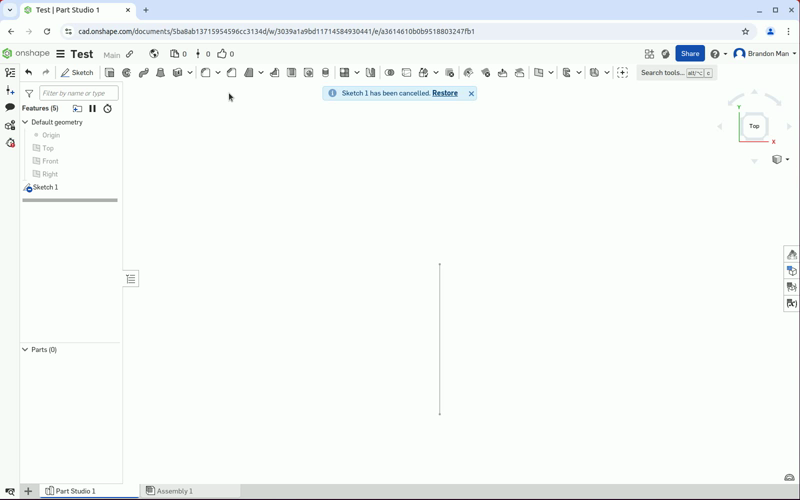
mouse_move(73, 352)
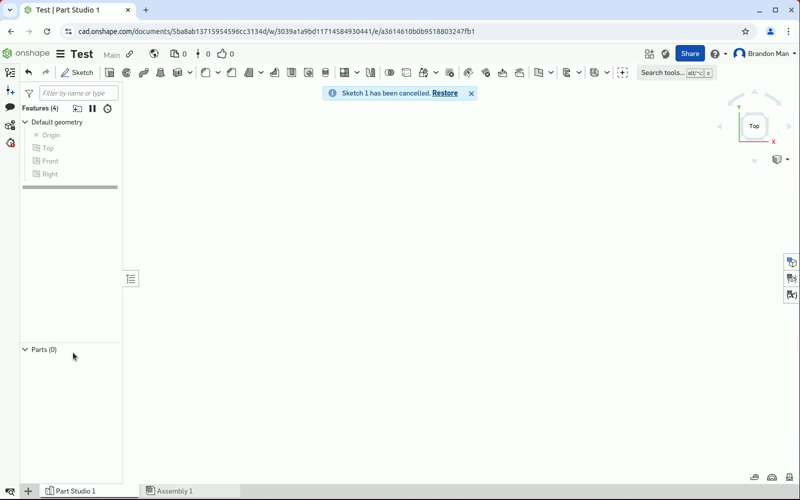
key(y)
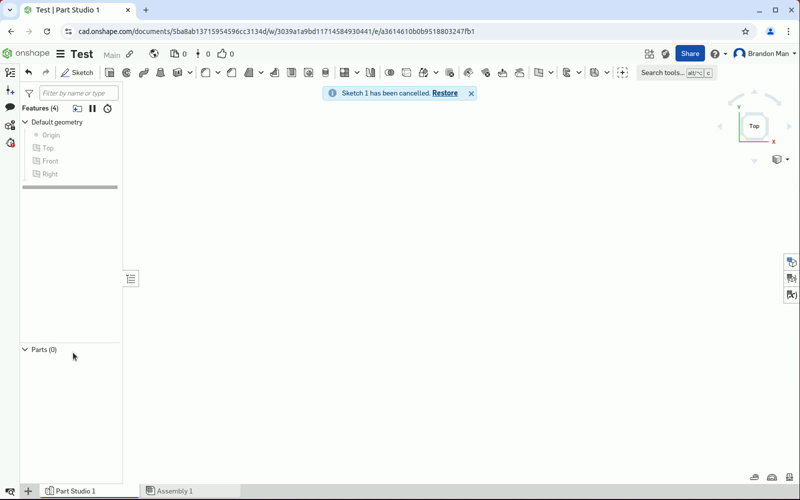
key(shift+p)
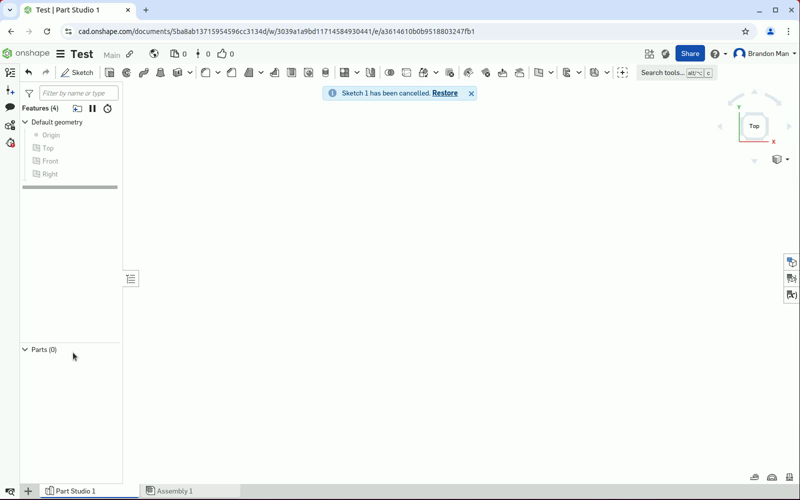
key(space)
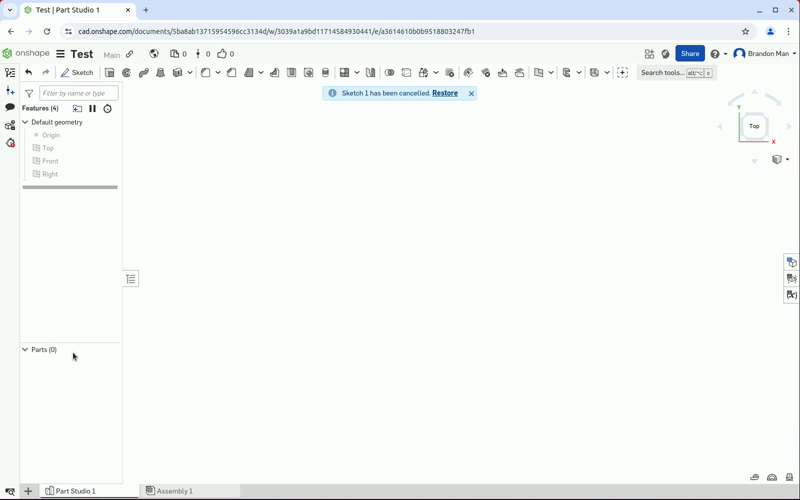
key_down(shift)
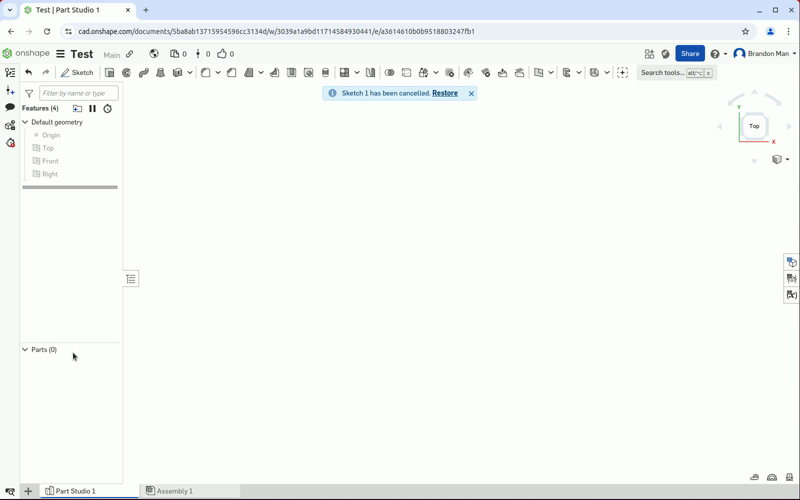
key(up)
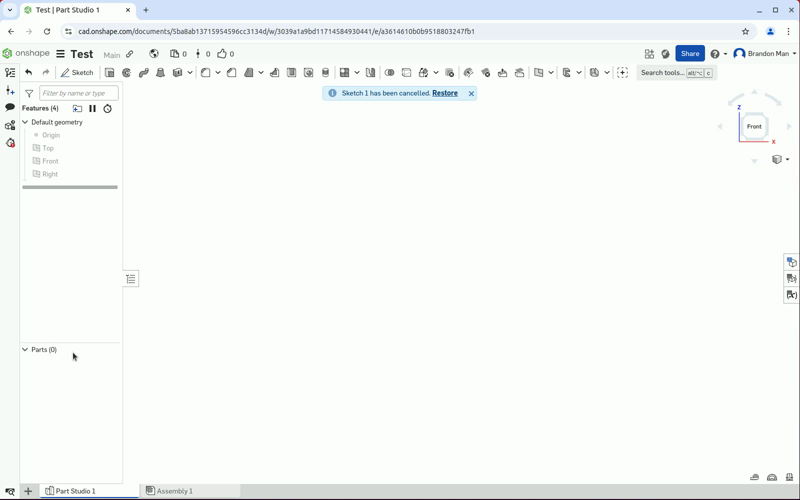
key_up(shift)
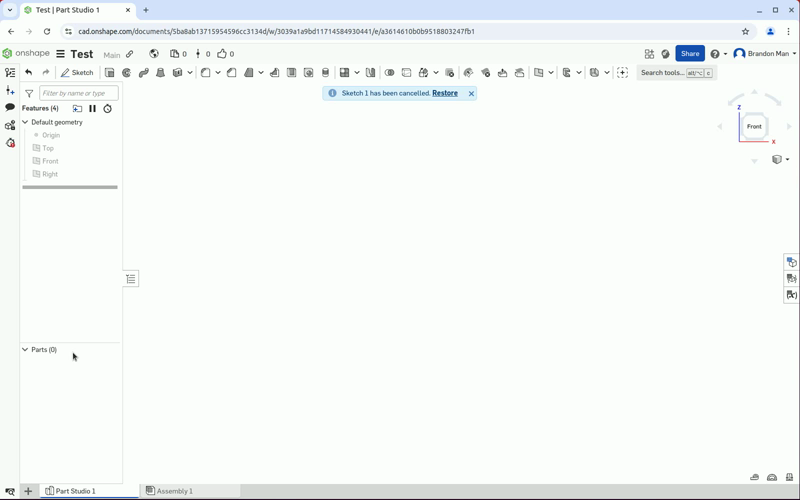
mouse_move(73, 352)
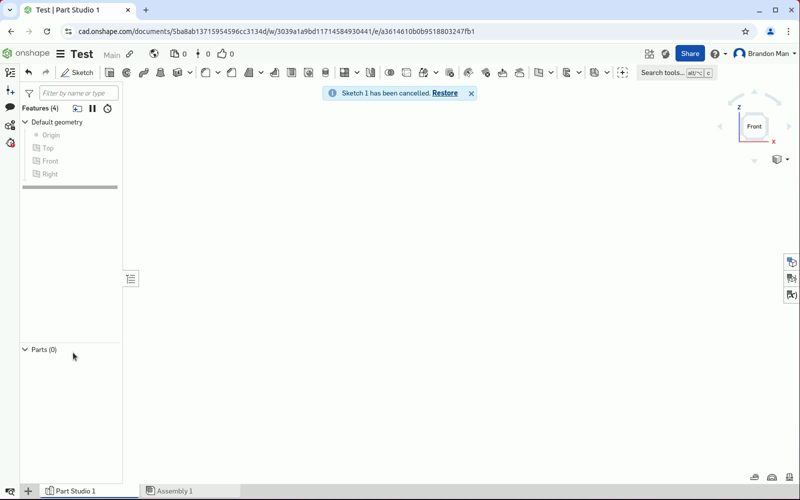
key(shift+y)
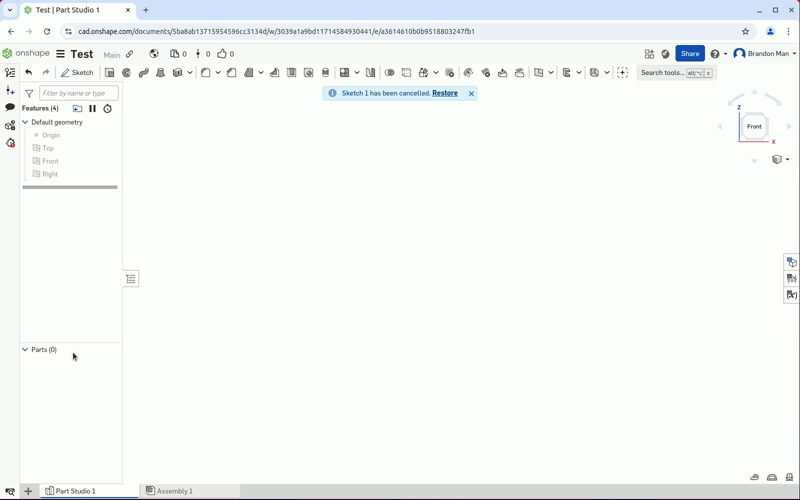
key(shift+s)
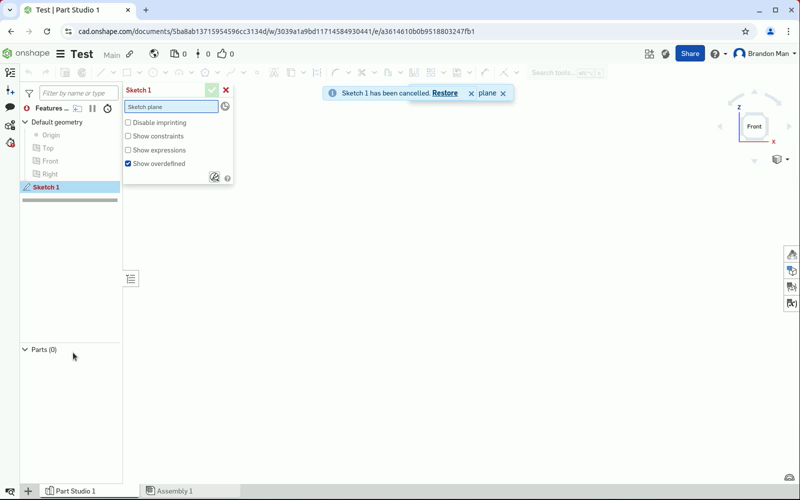
mouse_move(73, 163)
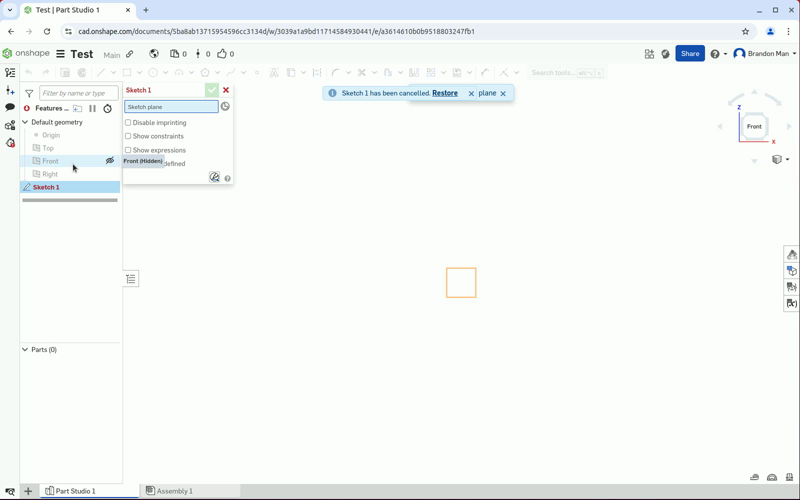
click(73, 163)
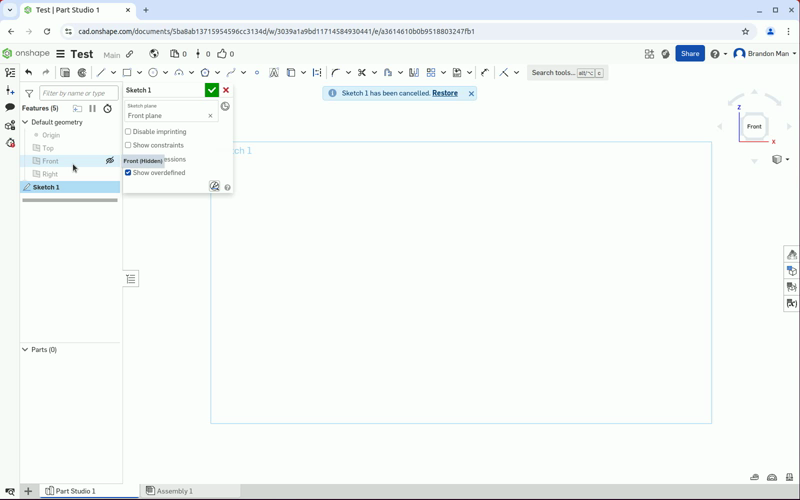
mouse_move(73, 352)
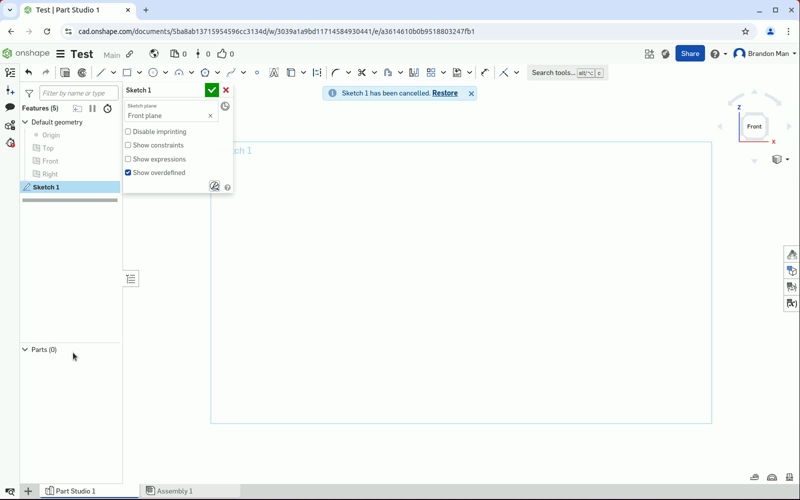
key(y)
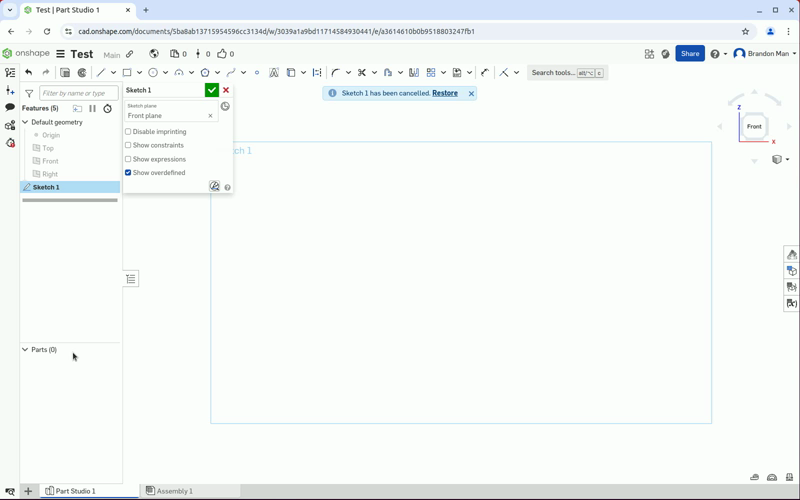
key(l)
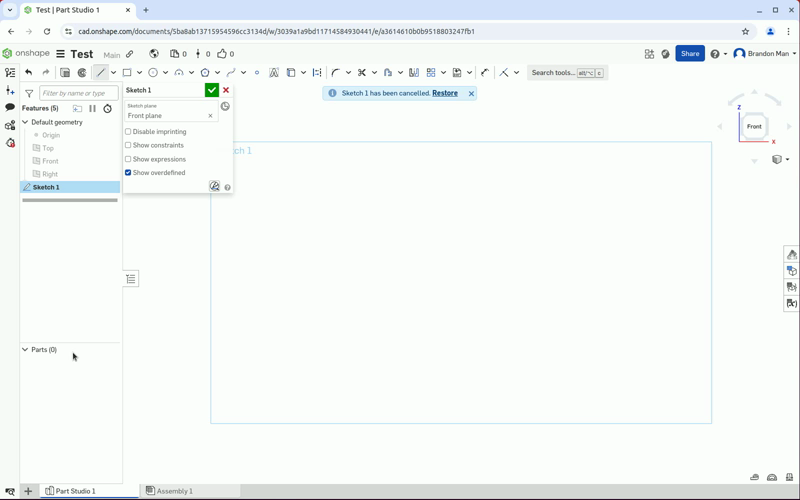
key_down(shift)
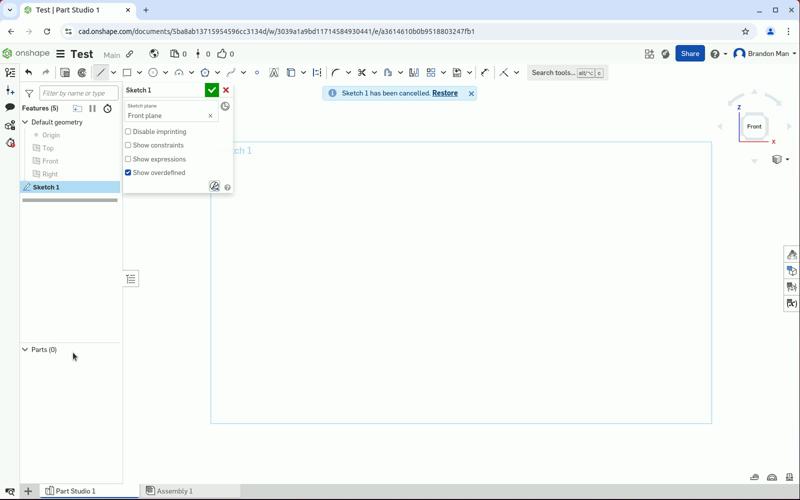
mouse_move(445, 361)
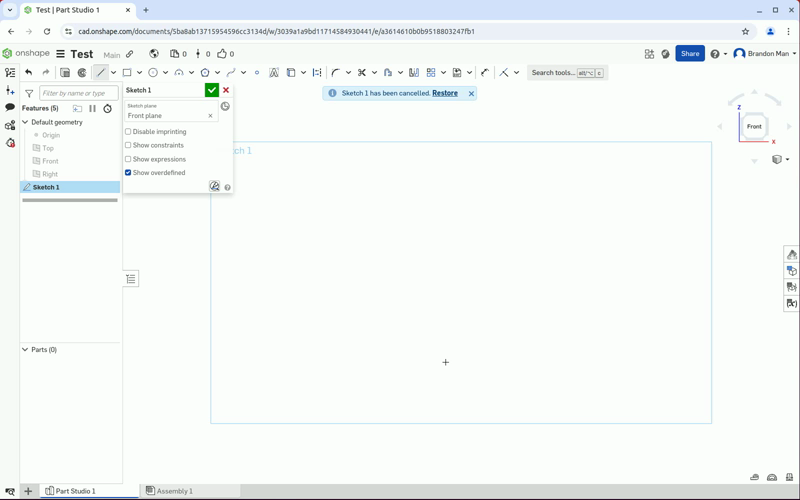
click(445, 361)
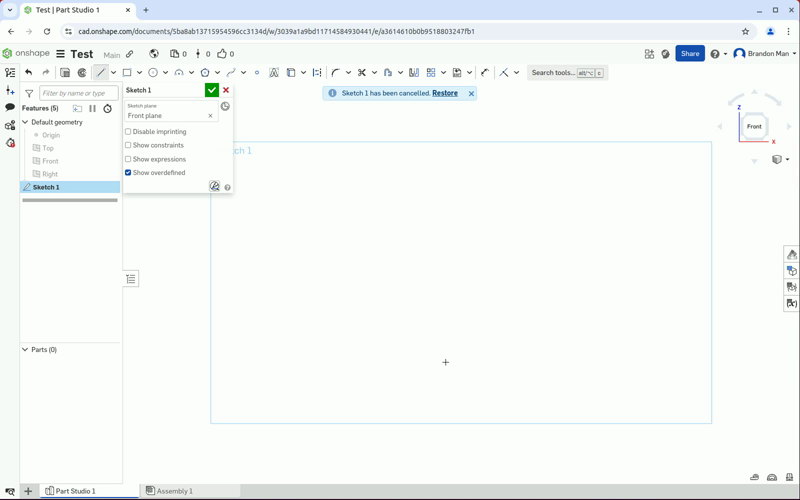
key_up(shift)
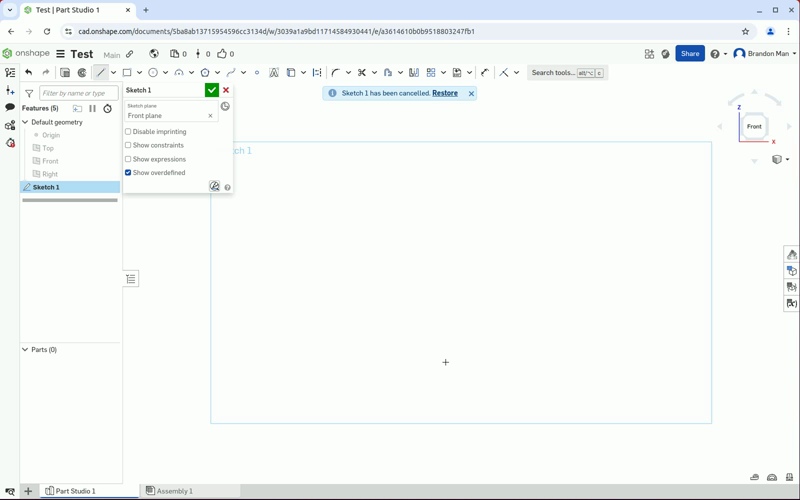
key_down(shift)
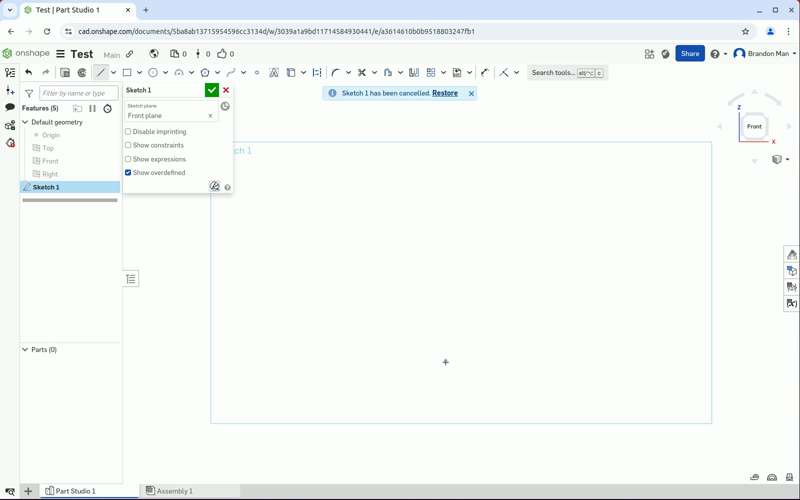
mouse_move(475, 361)
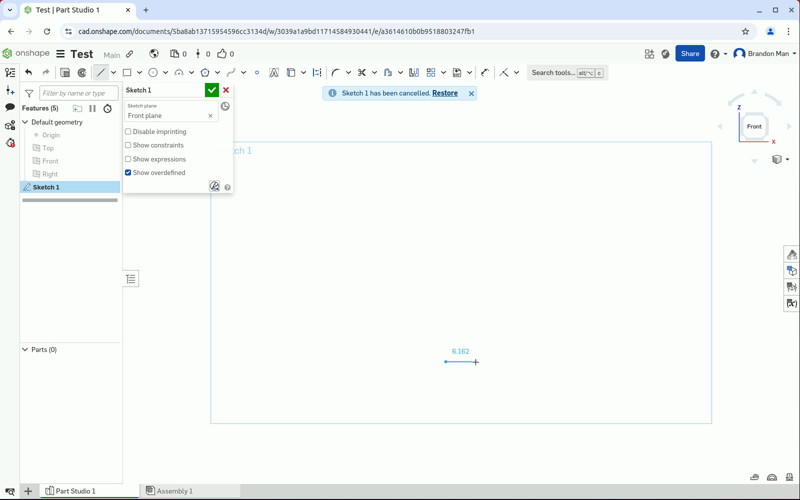
mouse_move(475, 361)
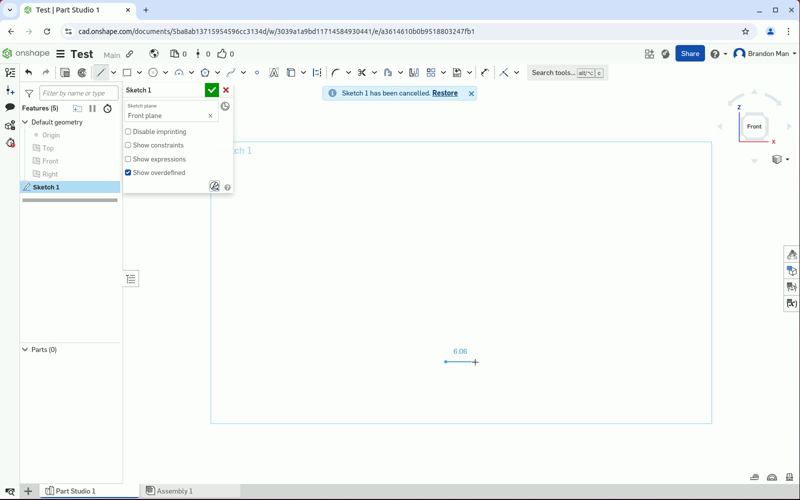
click(475, 361)
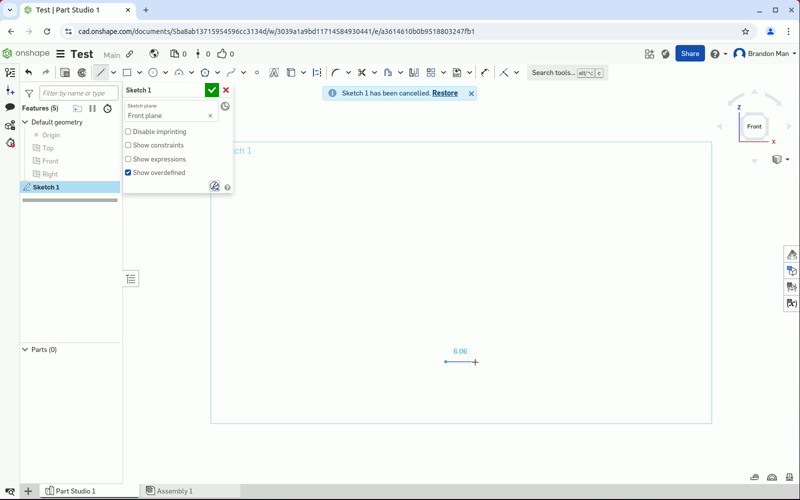
key_up(shift)
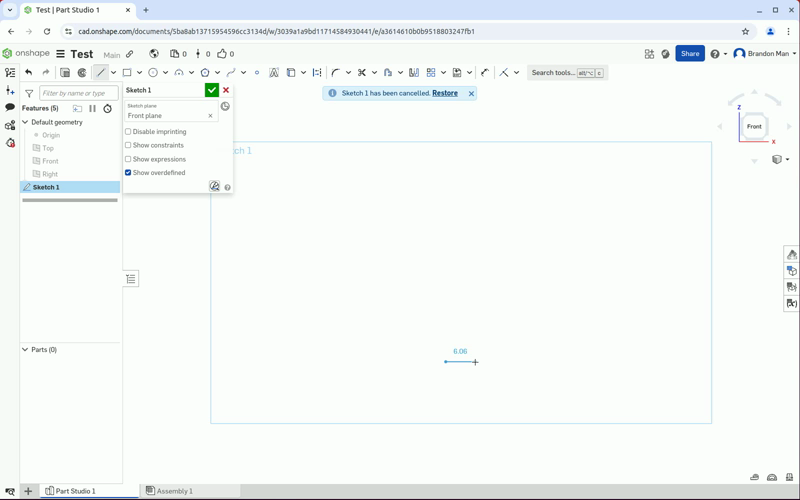
key_down(shift)
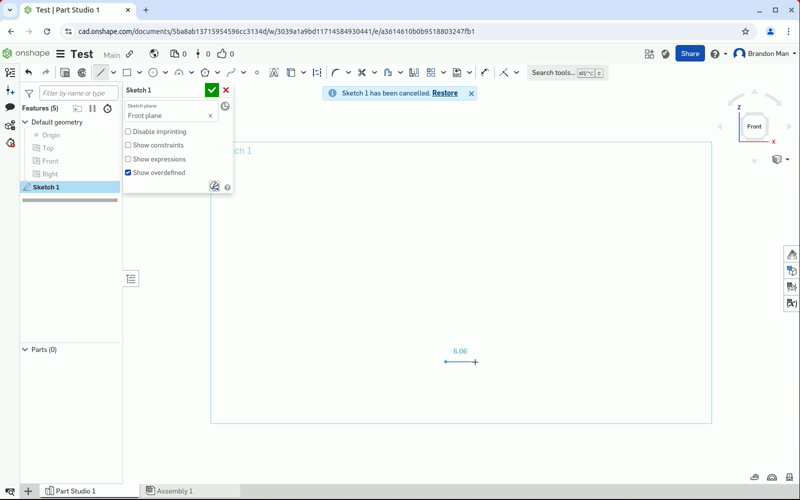
mouse_move(475, 204)
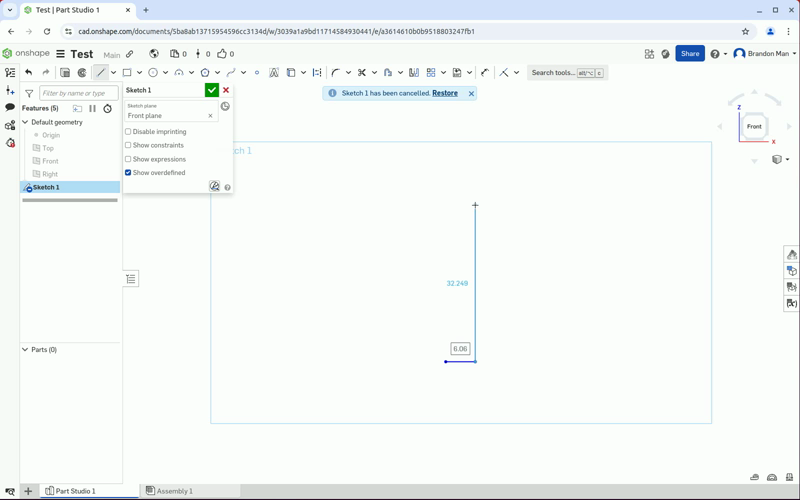
click(475, 204)
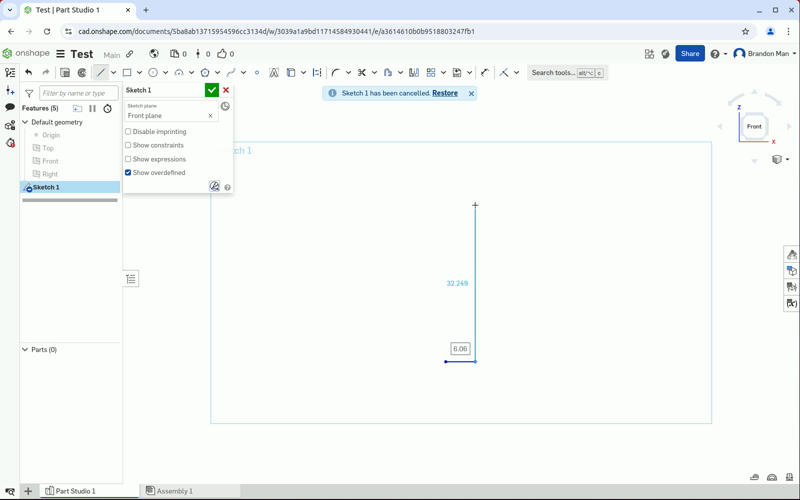
key_up(shift)
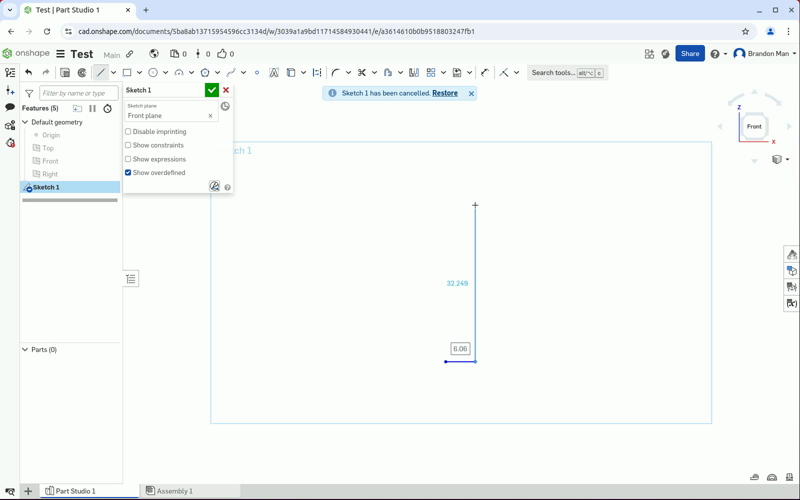
key_down(shift)
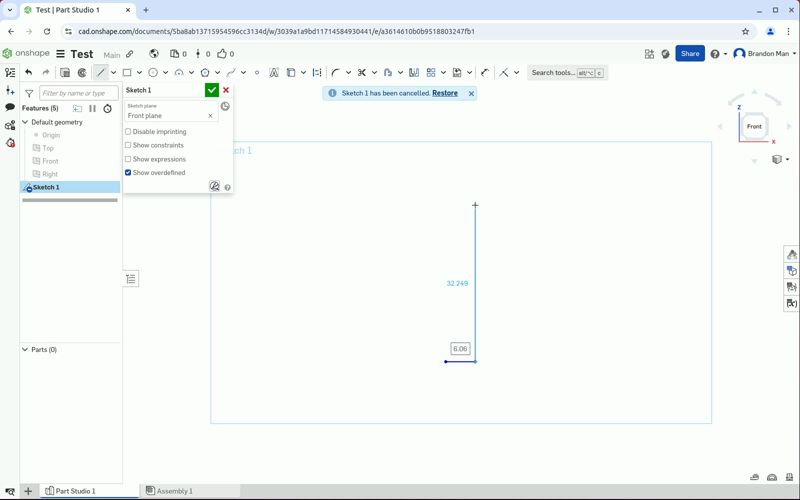
mouse_move(505, 204)
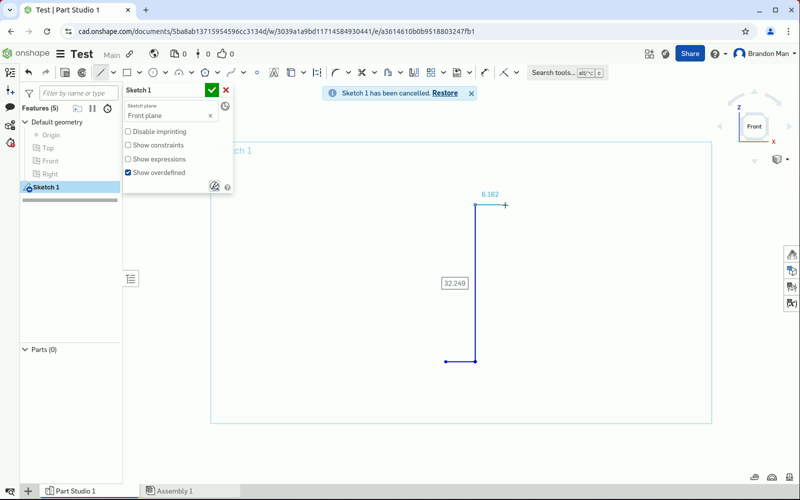
mouse_move(445, 204)
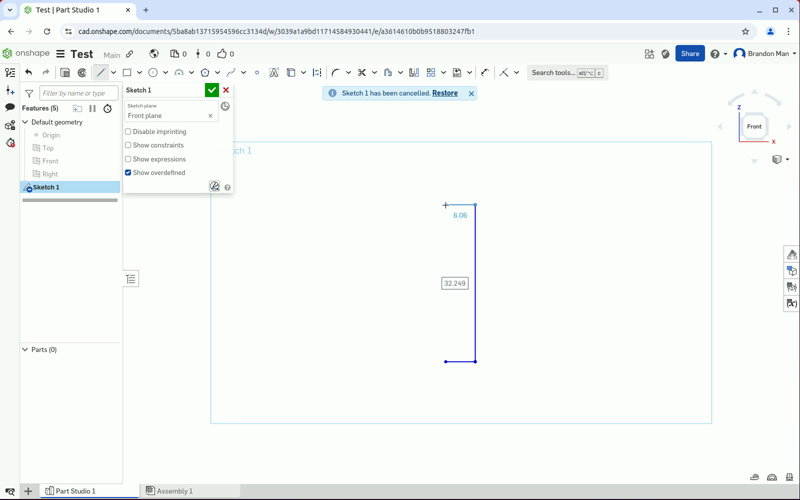
click(445, 204)
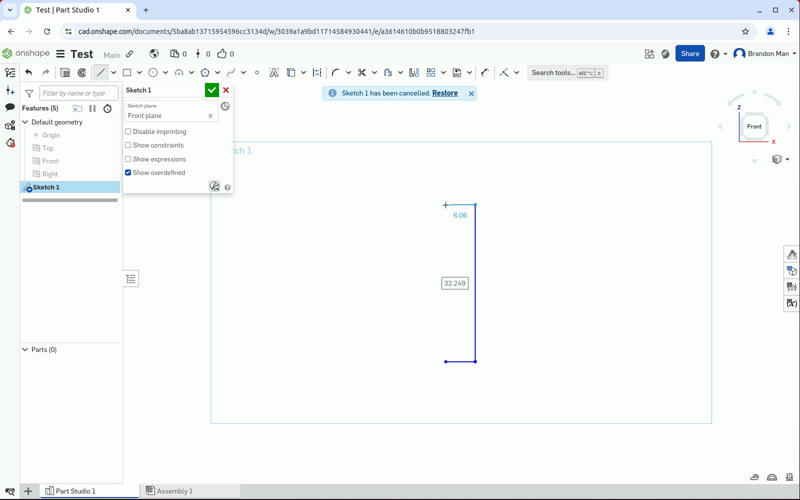
key_up(shift)
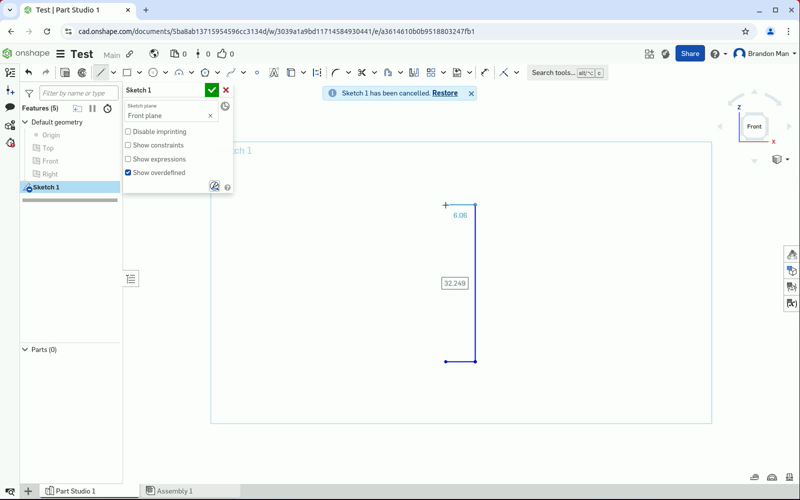
key_down(shift)
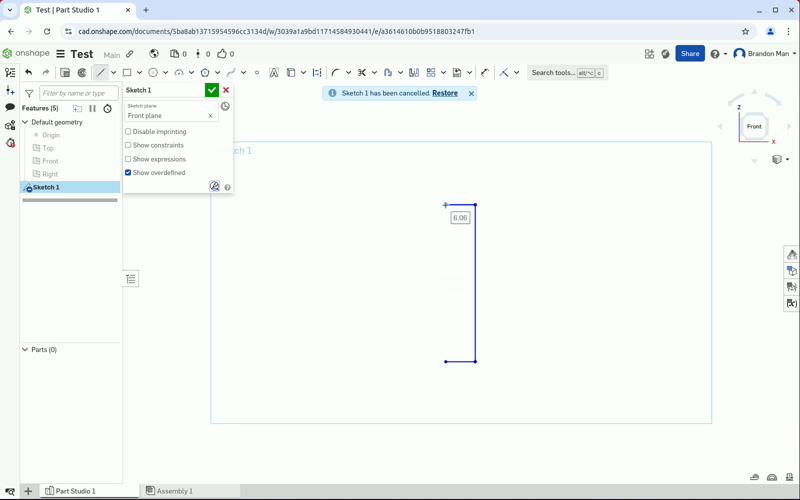
mouse_move(445, 361)
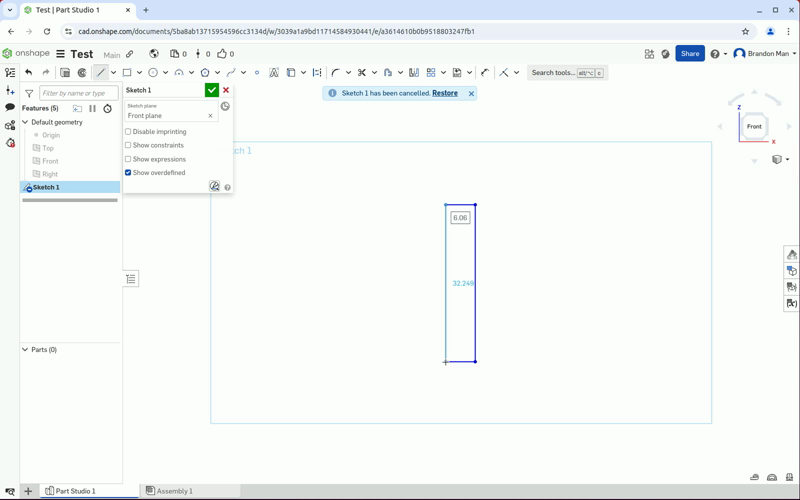
key_up(shift)
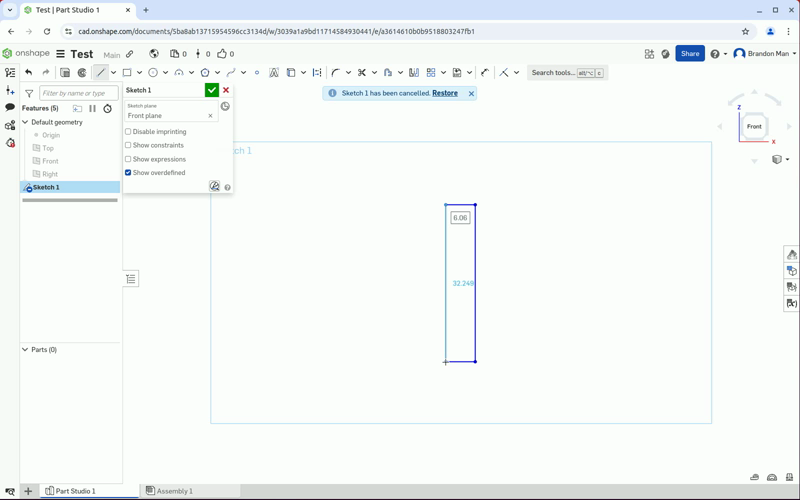
click(445, 361)
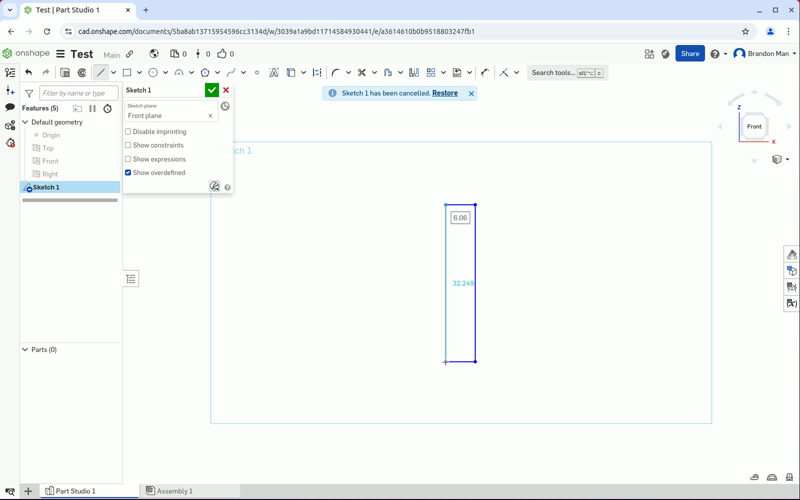
key(esc)
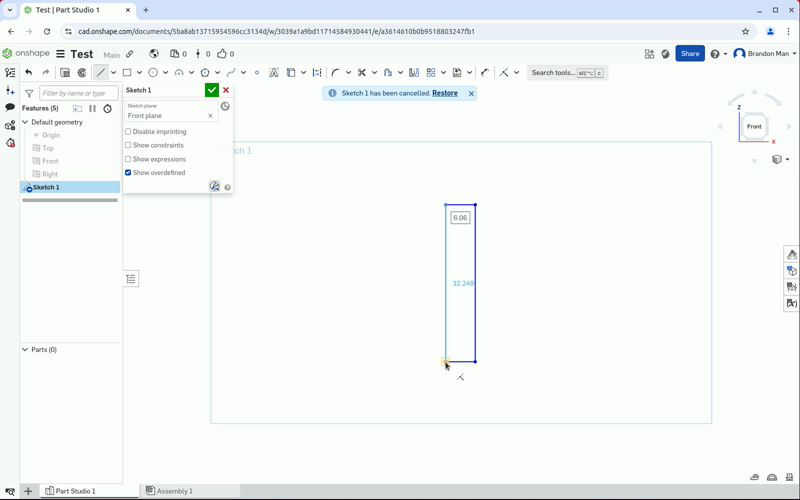
mouse_move(460, 285)
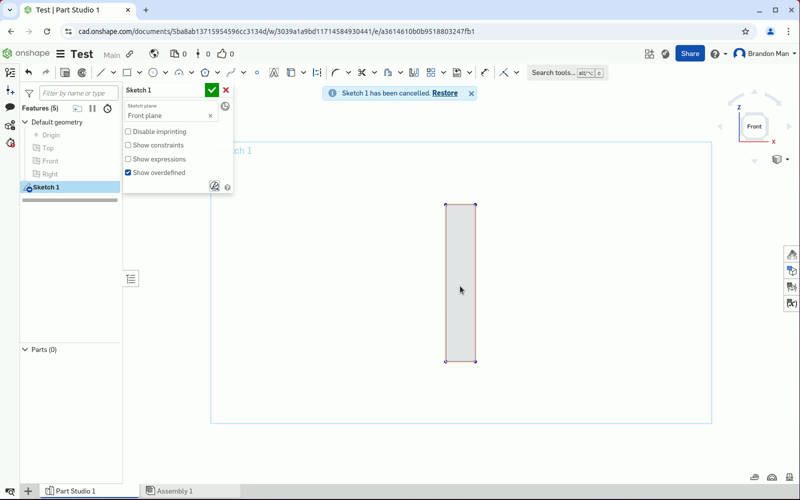
click(460, 285)
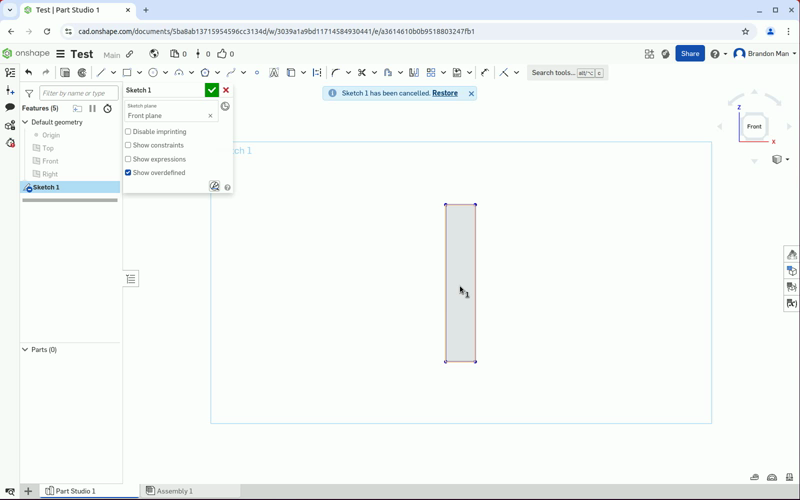
mouse_move(73, 352)
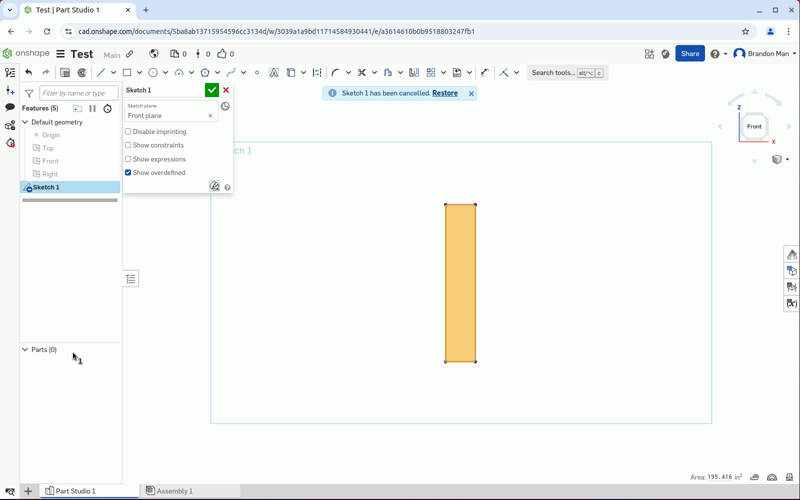
key(shift+y)
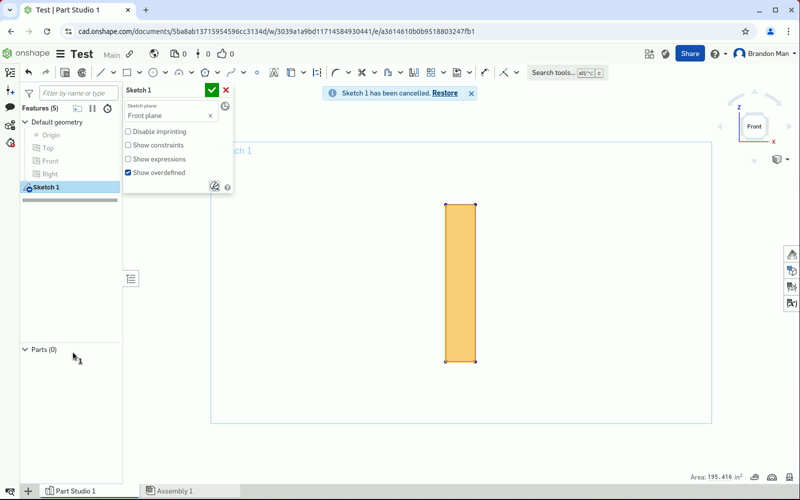
key(shift+e)
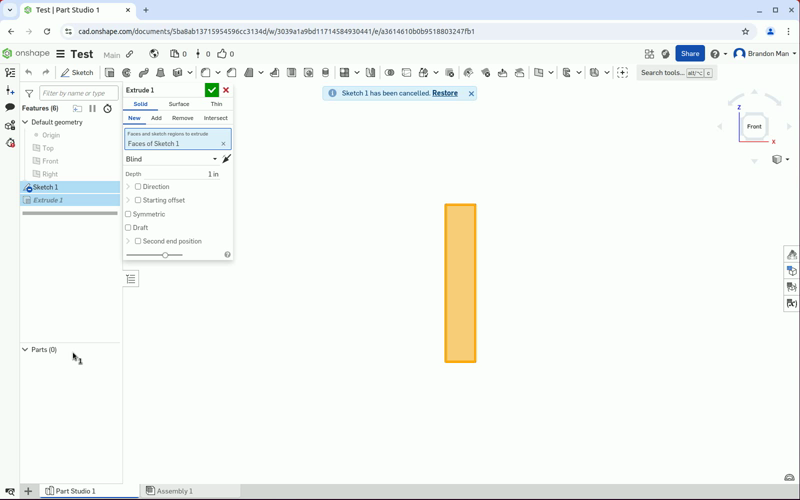
mouse_move(143, 106)
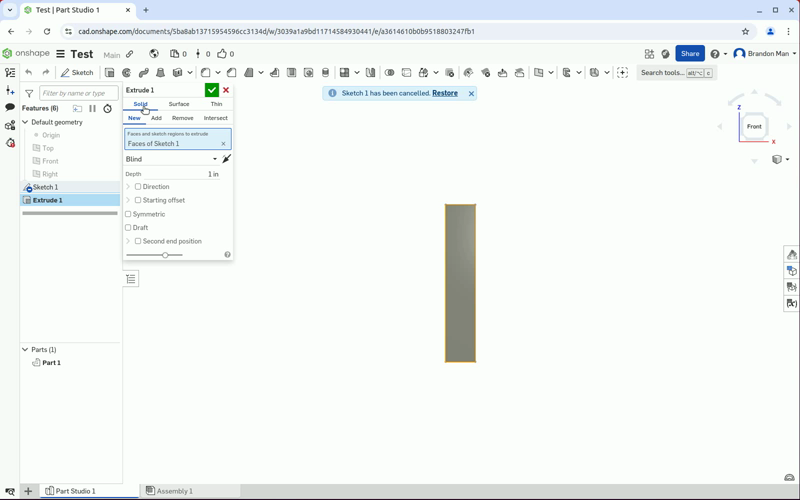
click(143, 106)
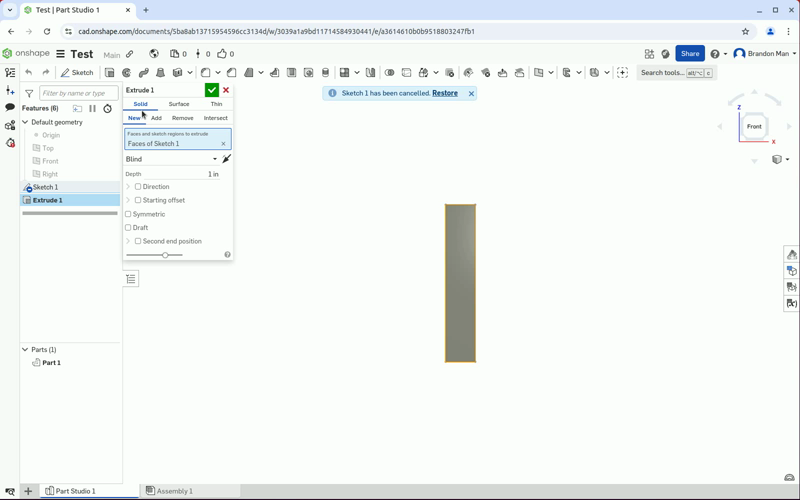
mouse_move(137, 120)
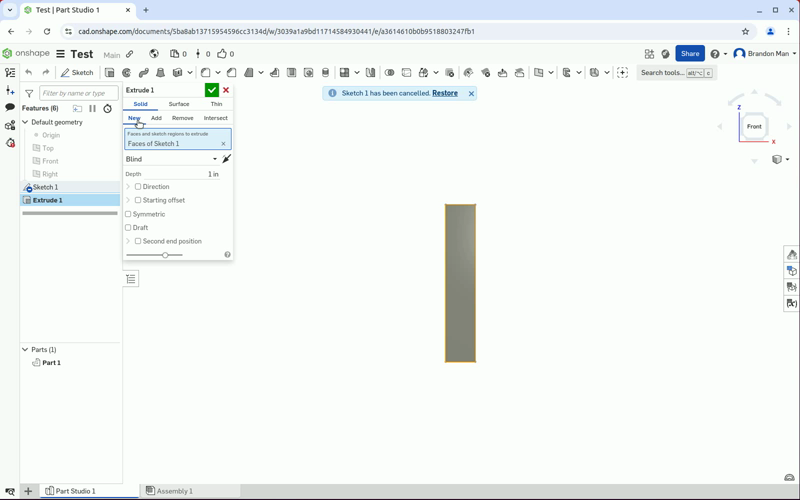
click(137, 120)
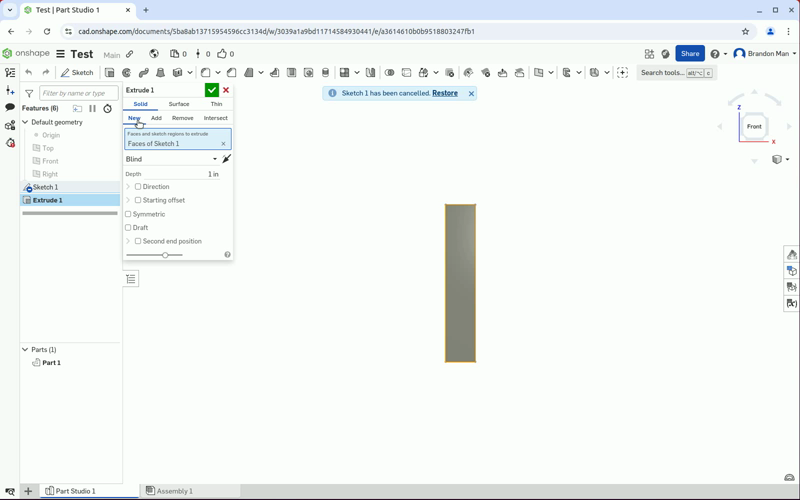
key(tab, 4)
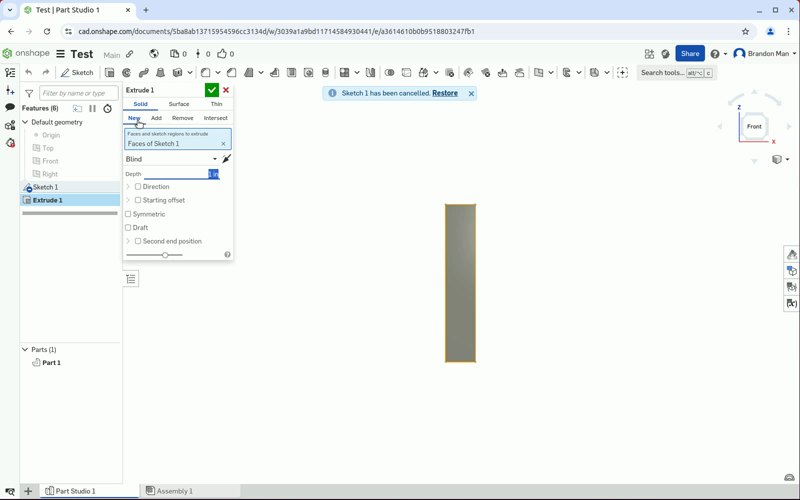
text(1.926)
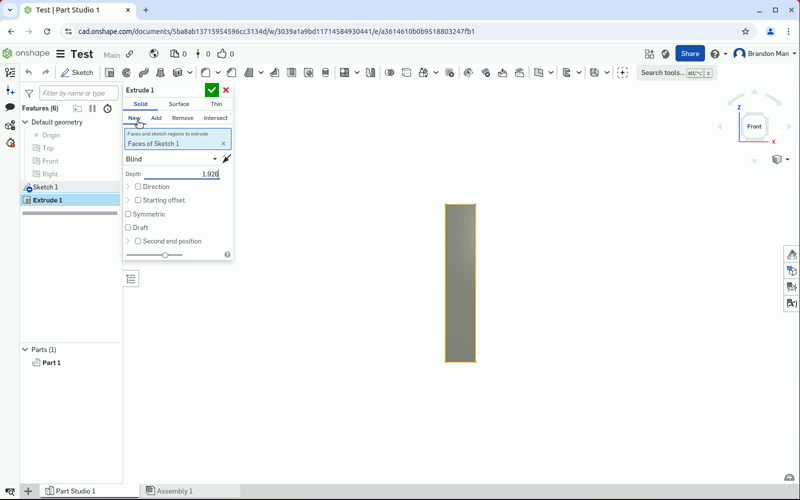
key(enter)
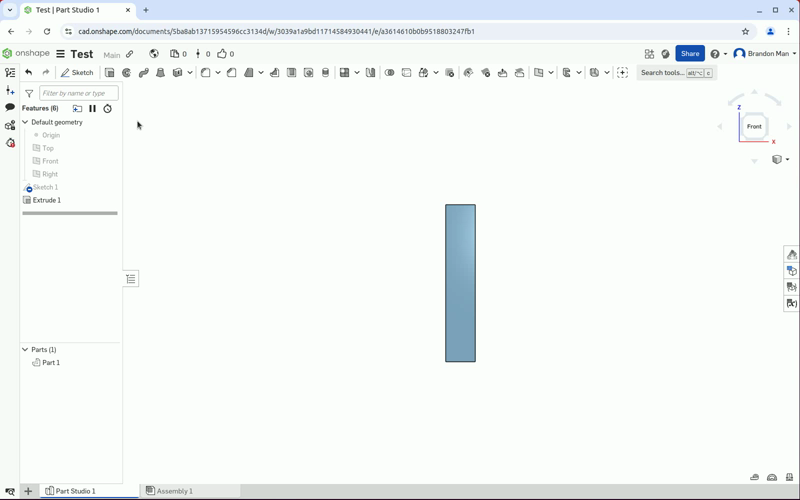
key(shift+h)
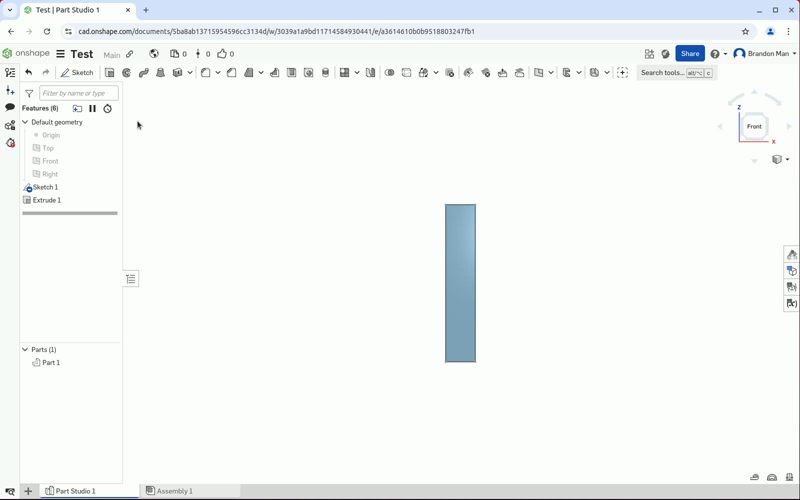
key(shift+h)
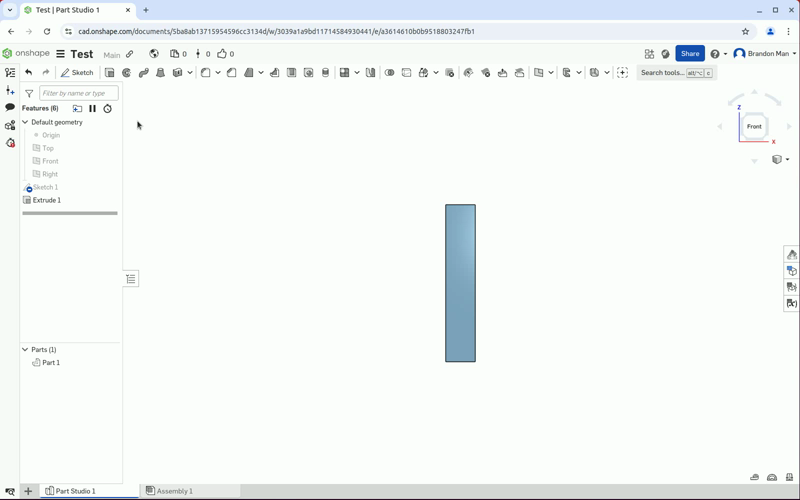
mouse_move(73, 189)
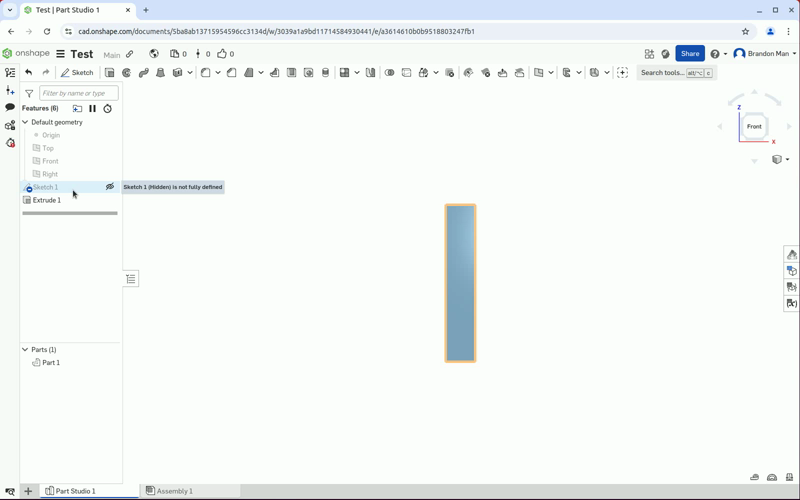
click(73, 189)
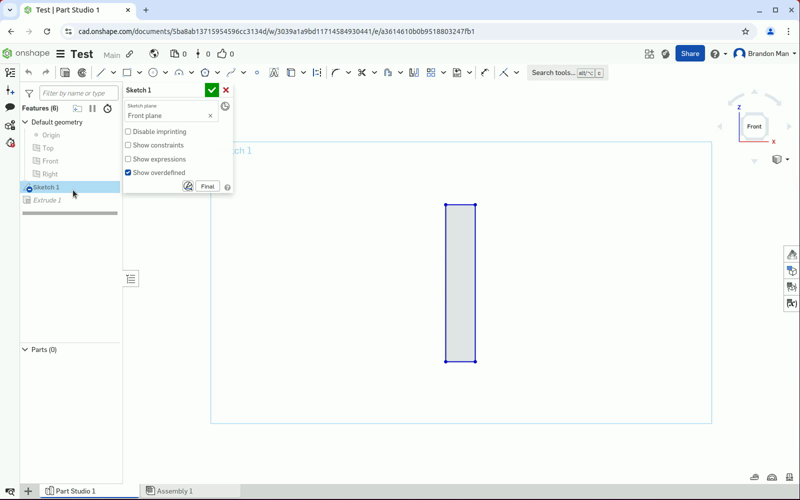
mouse_move(229, 92)
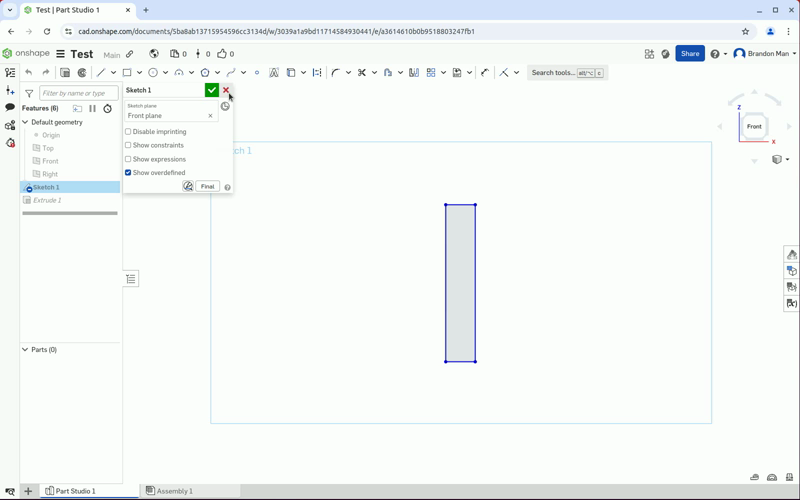
click(229, 92)
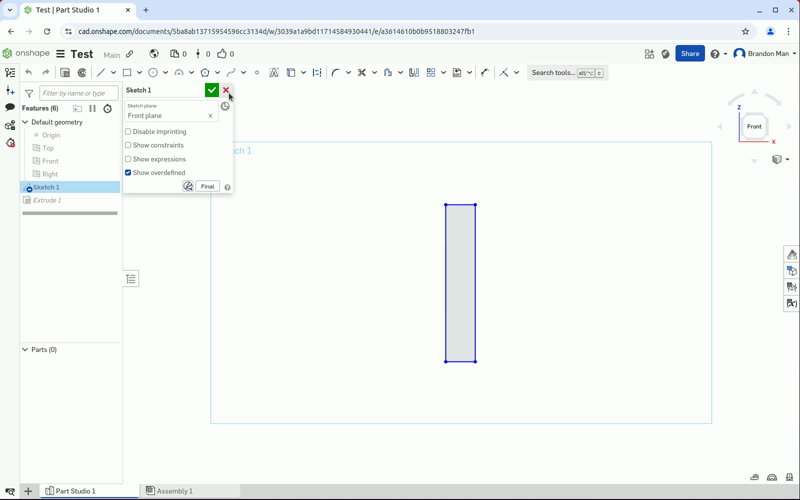
key(shift+s)
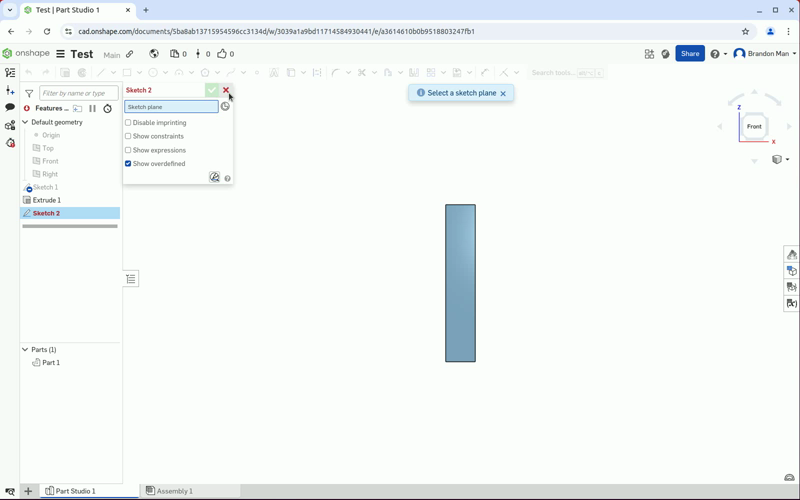
mouse_move(73, 163)
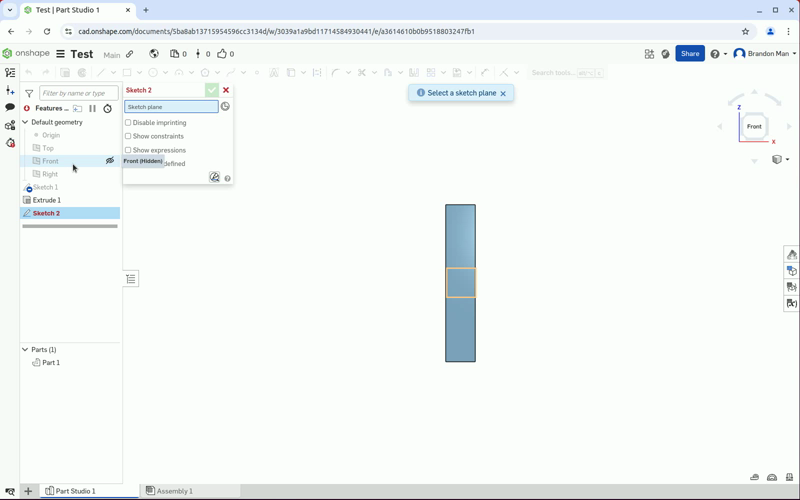
click(73, 163)
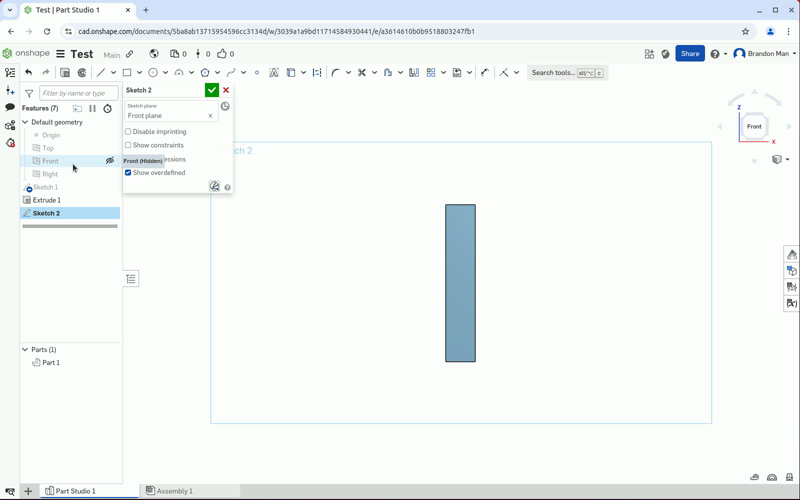
mouse_move(73, 352)
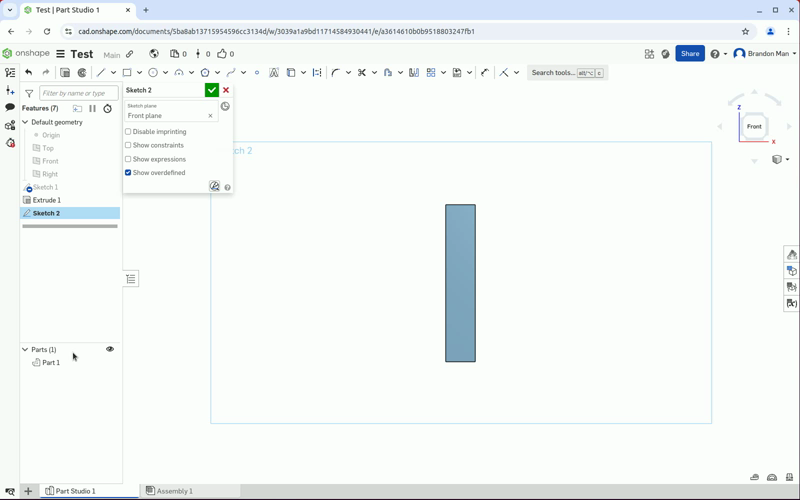
key(y)
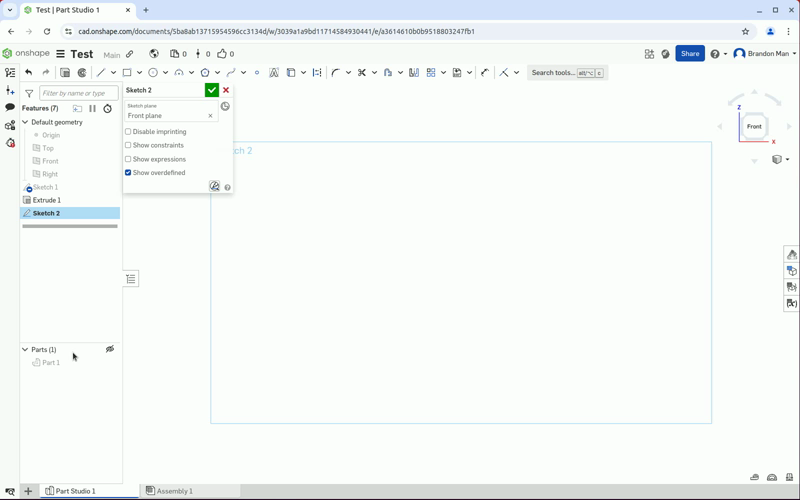
key(l)
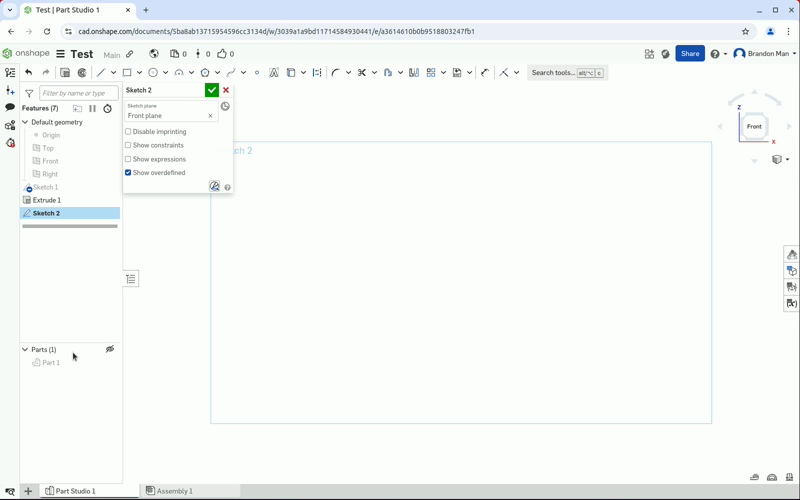
key_down(shift)
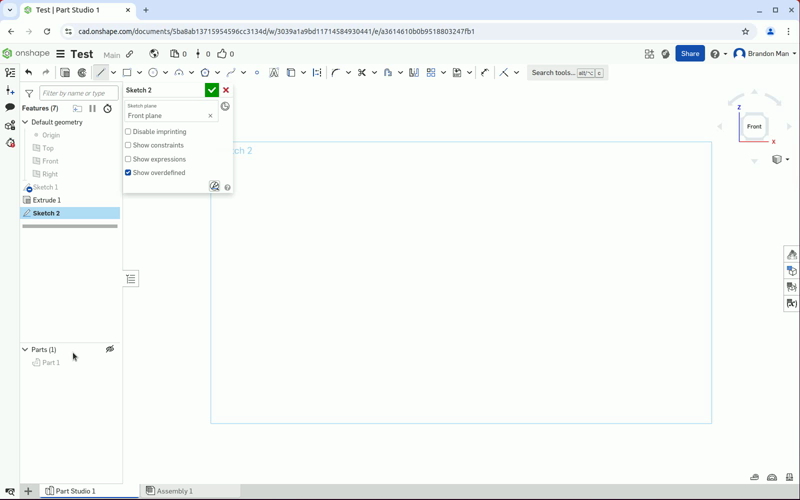
mouse_move(445, 361)
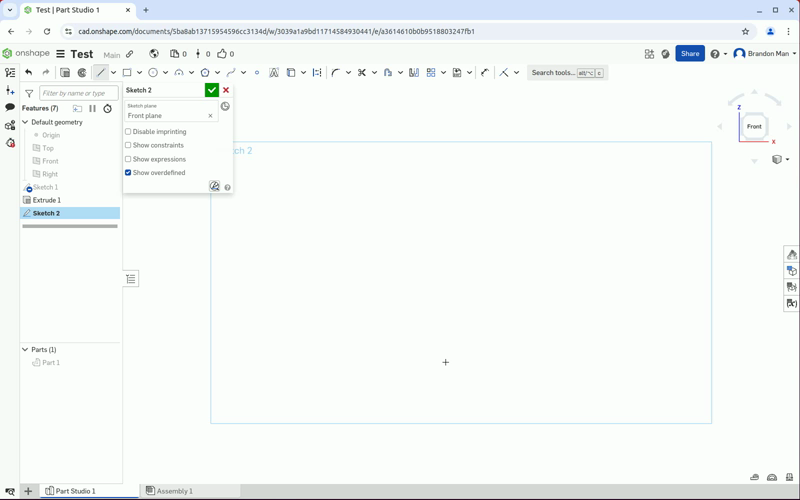
click(445, 361)
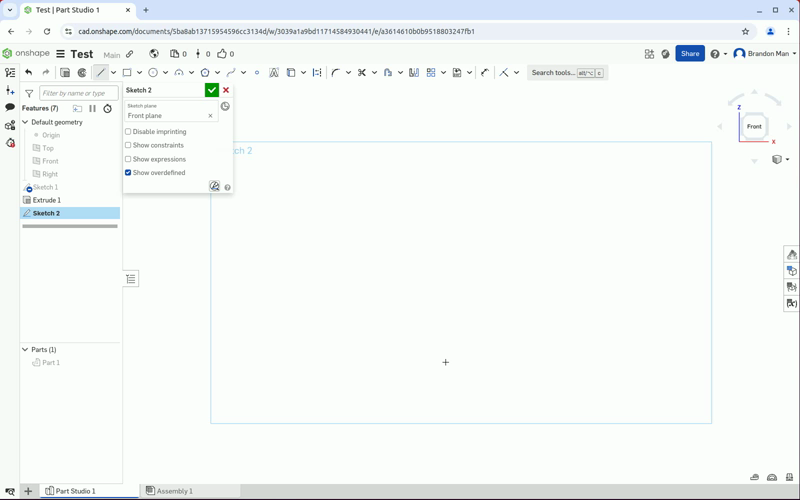
key_up(shift)
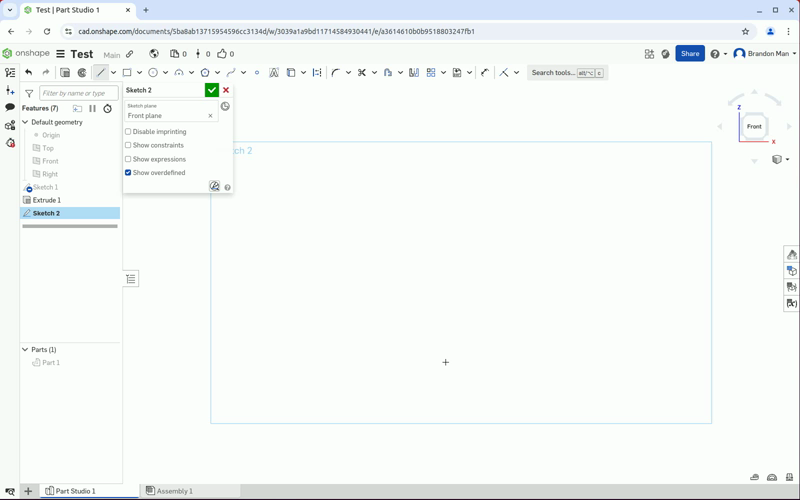
key_down(shift)
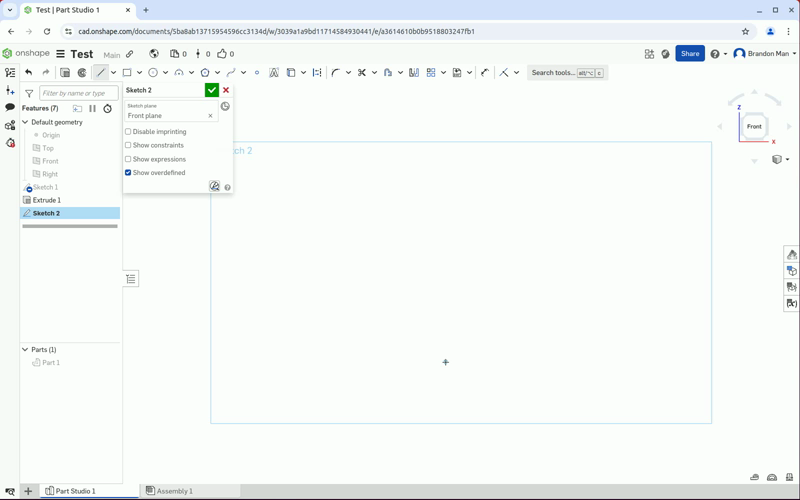
mouse_move(475, 361)
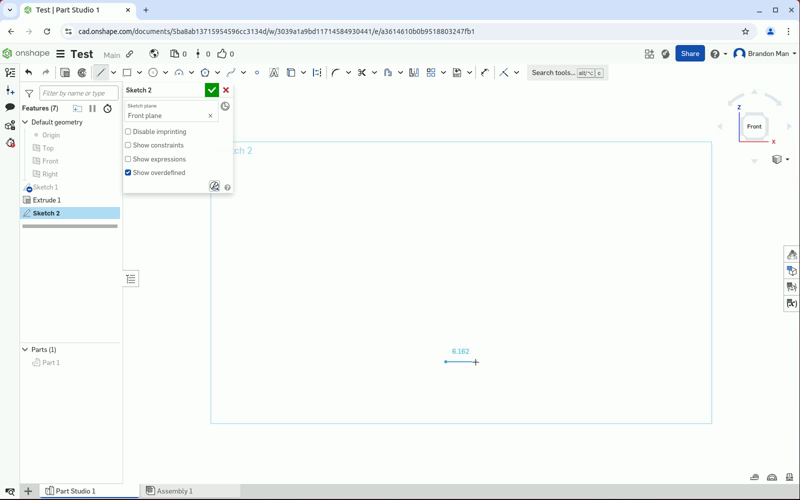
mouse_move(475, 361)
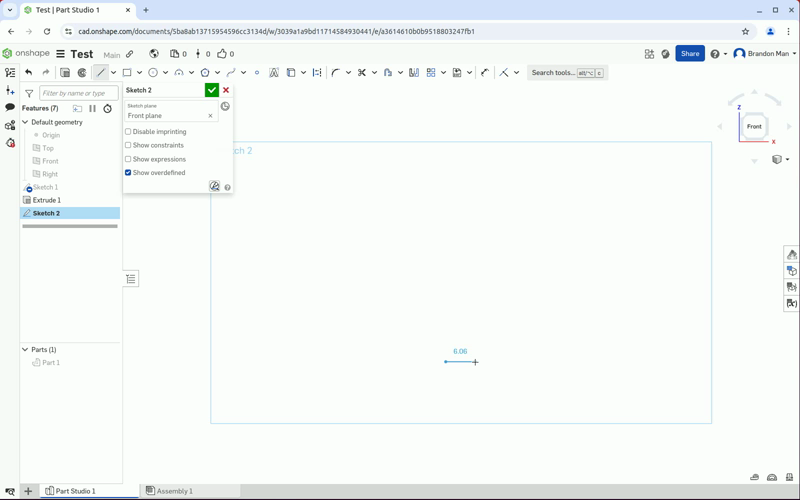
click(475, 361)
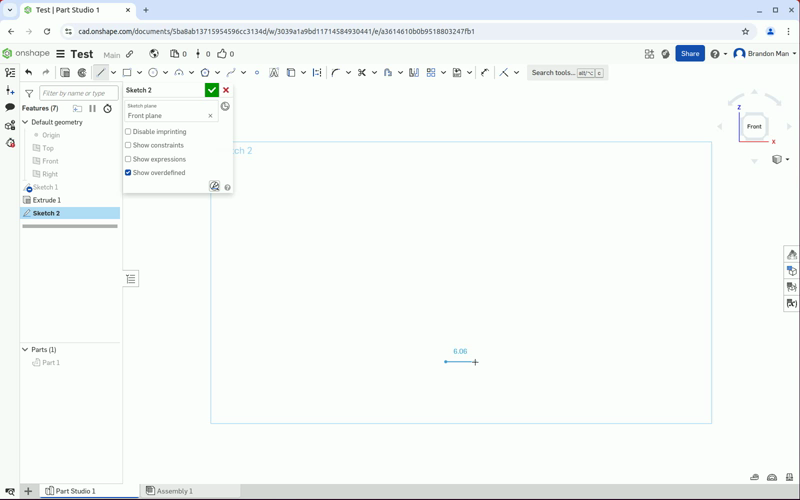
key_up(shift)
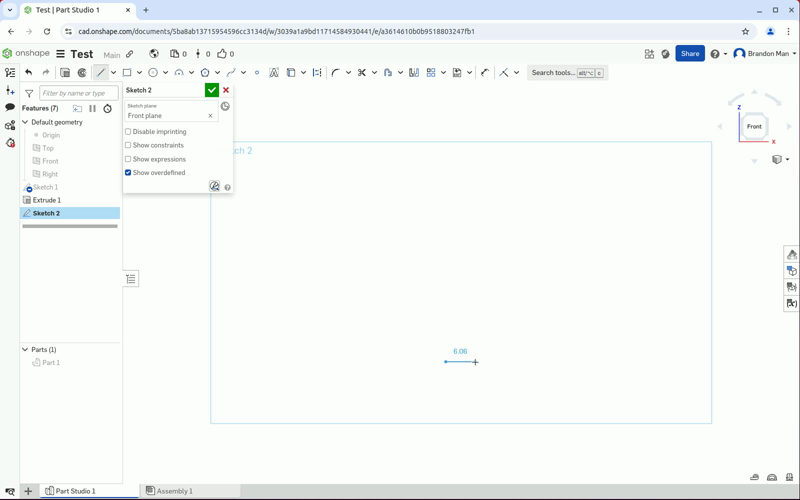
key_down(shift)
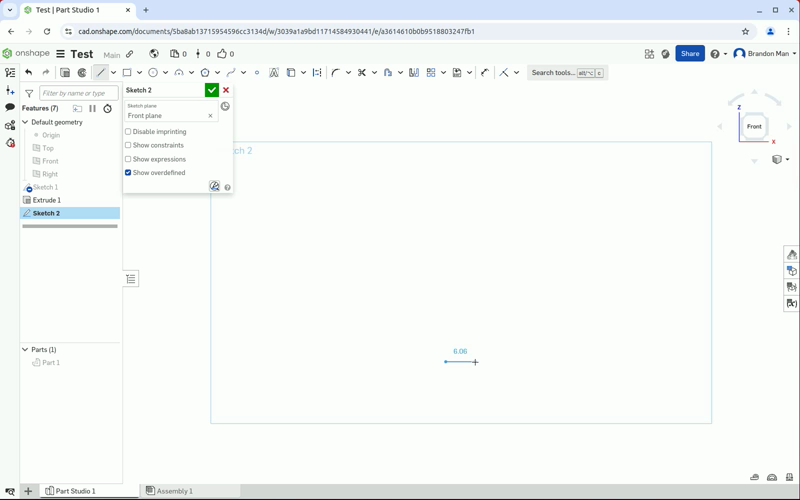
mouse_move(475, 204)
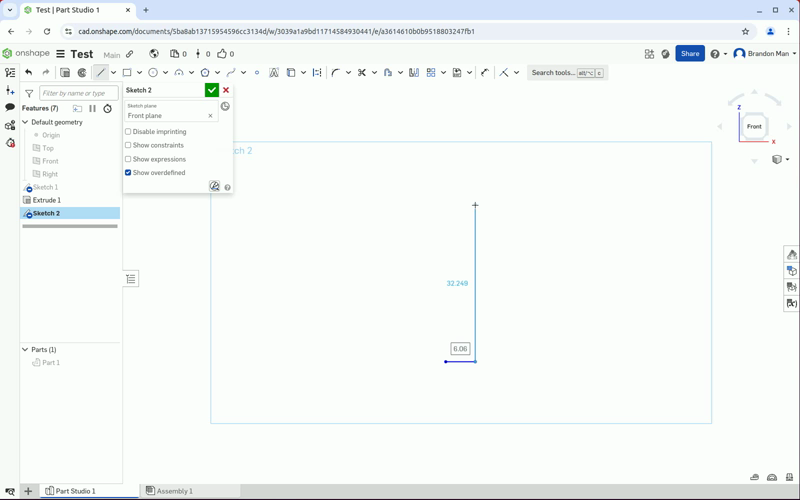
click(475, 204)
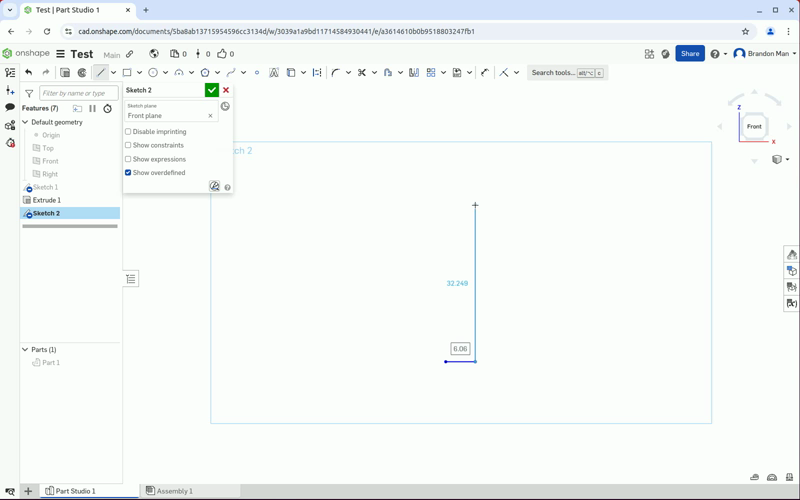
key_up(shift)
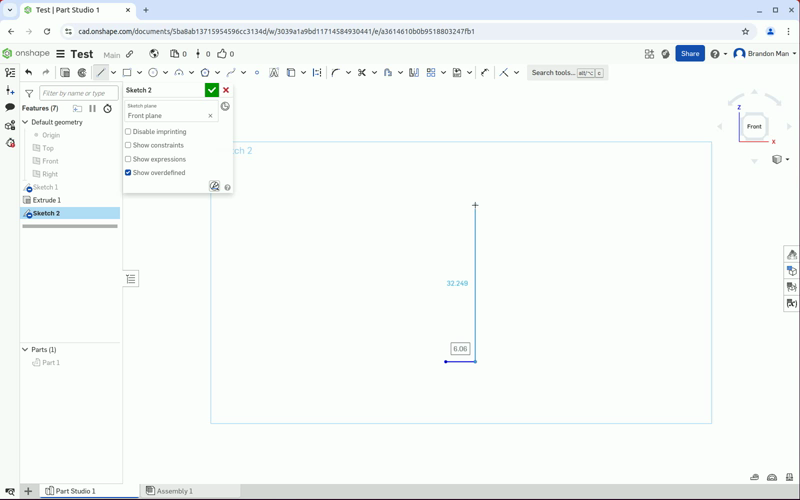
key_down(shift)
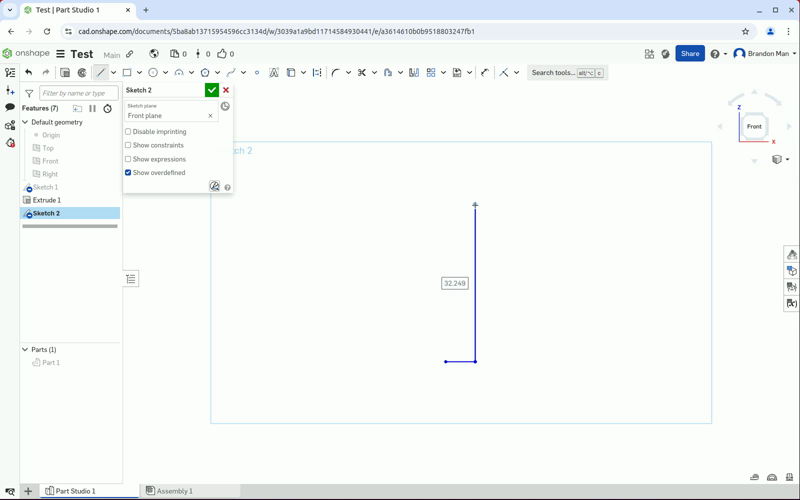
mouse_move(505, 204)
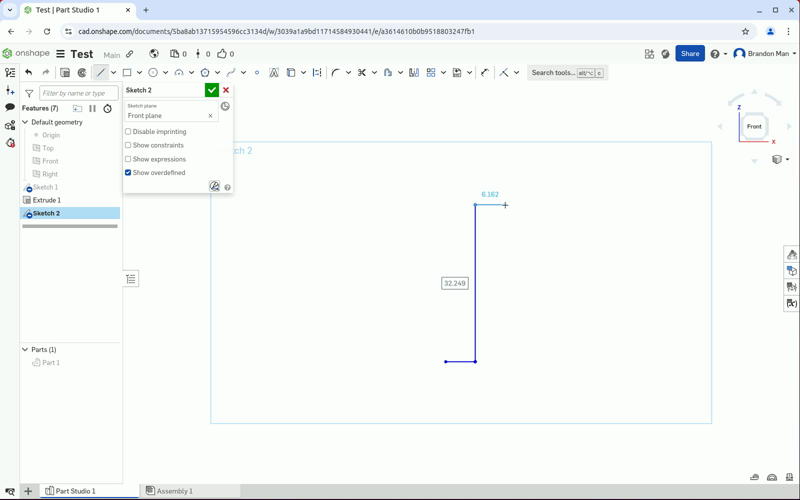
mouse_move(445, 204)
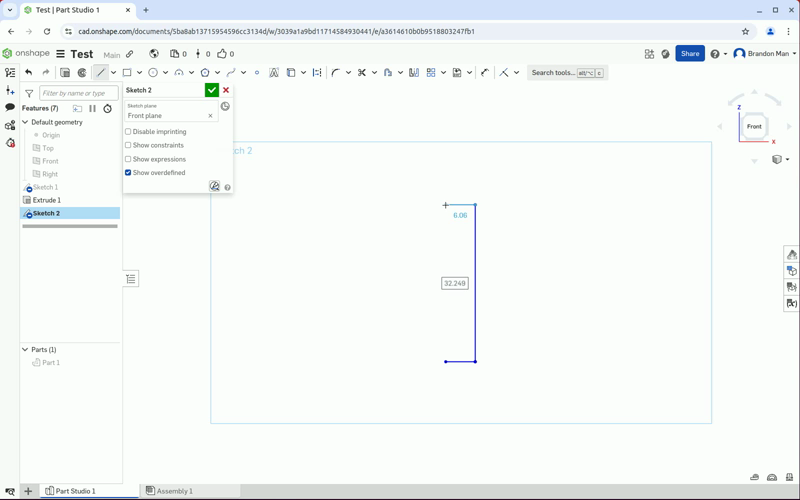
click(445, 204)
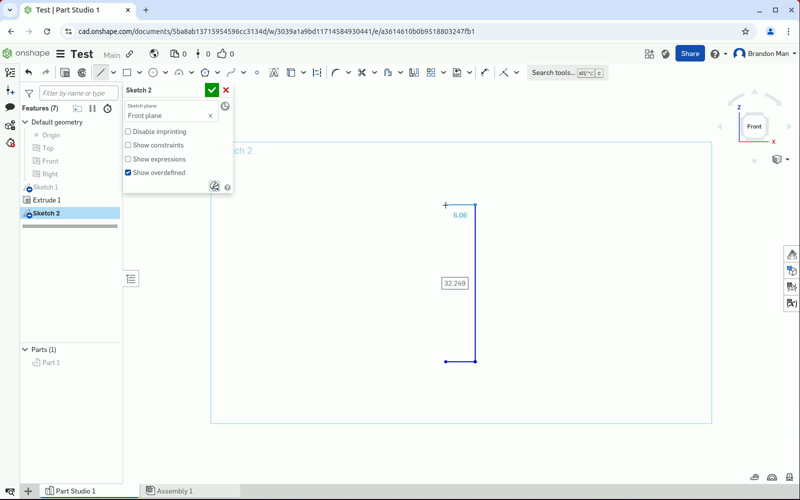
key_up(shift)
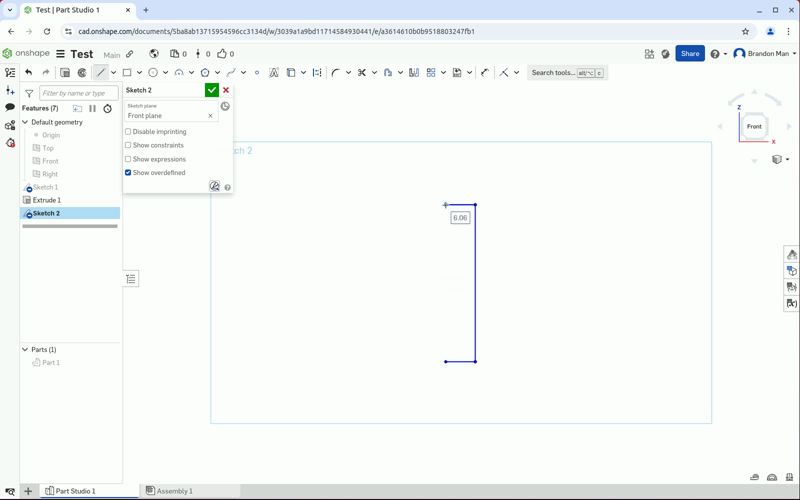
key_down(shift)
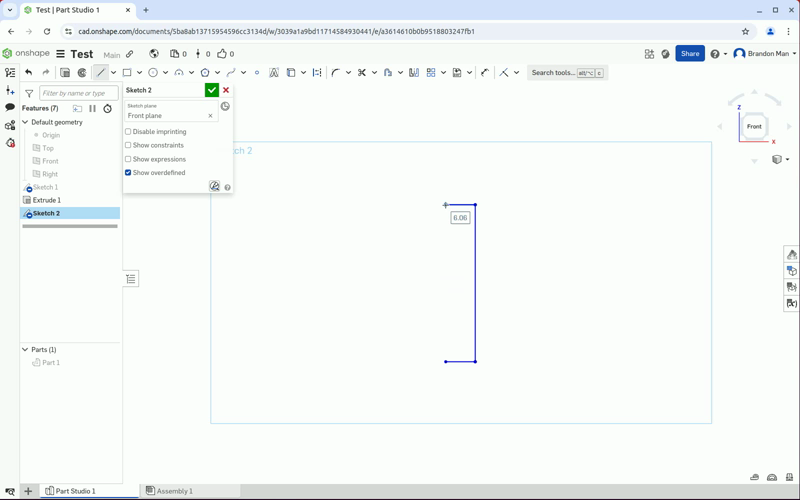
mouse_move(445, 361)
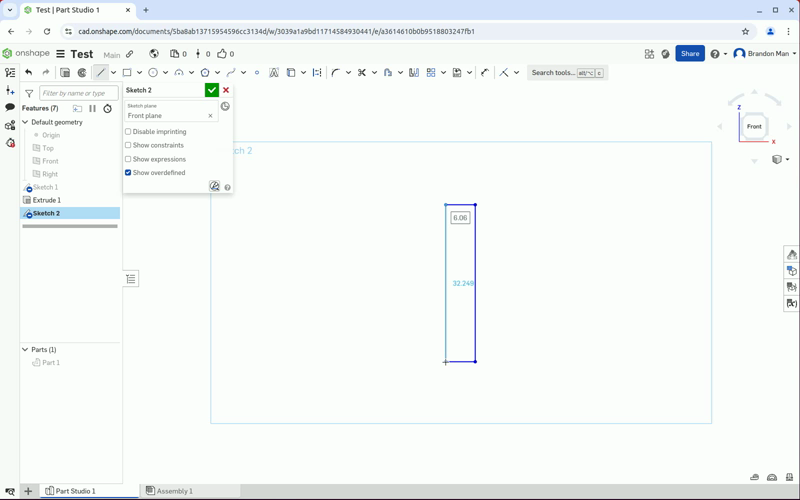
key_up(shift)
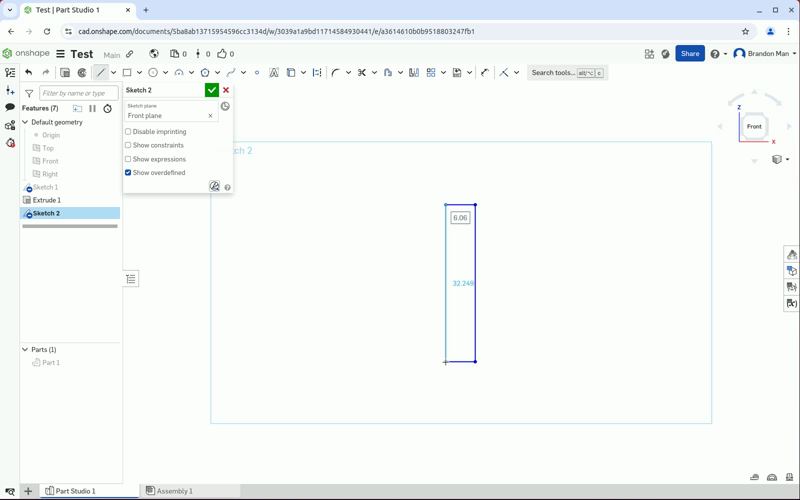
click(445, 361)
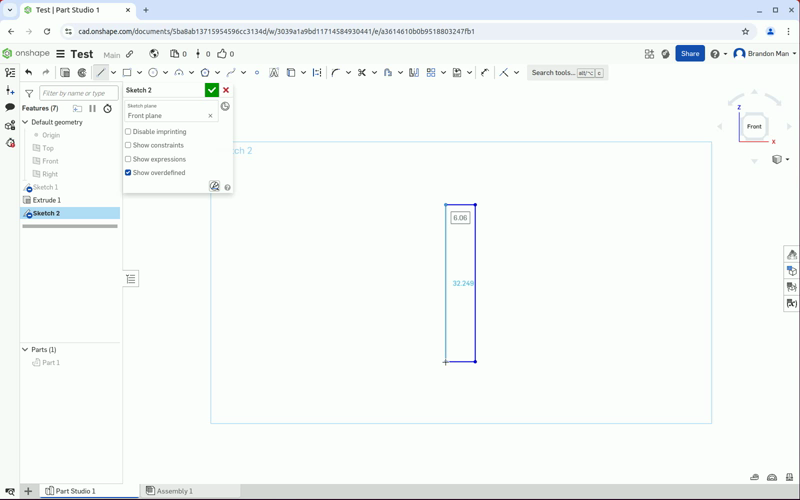
key(esc)
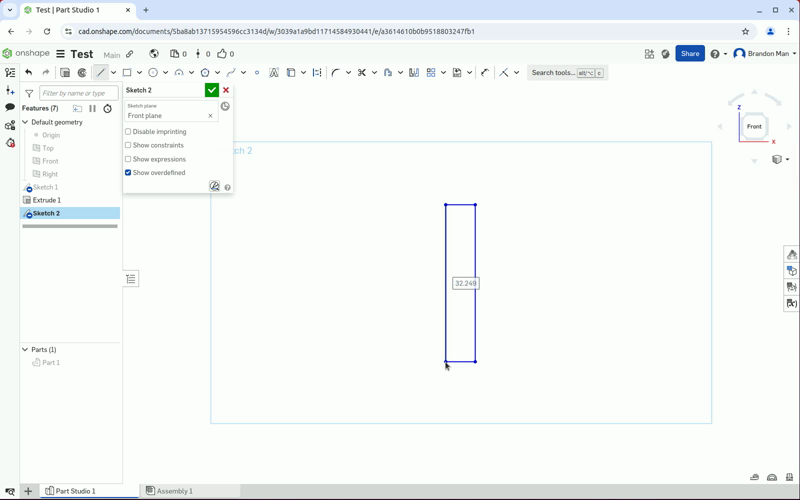
mouse_move(463, 328)
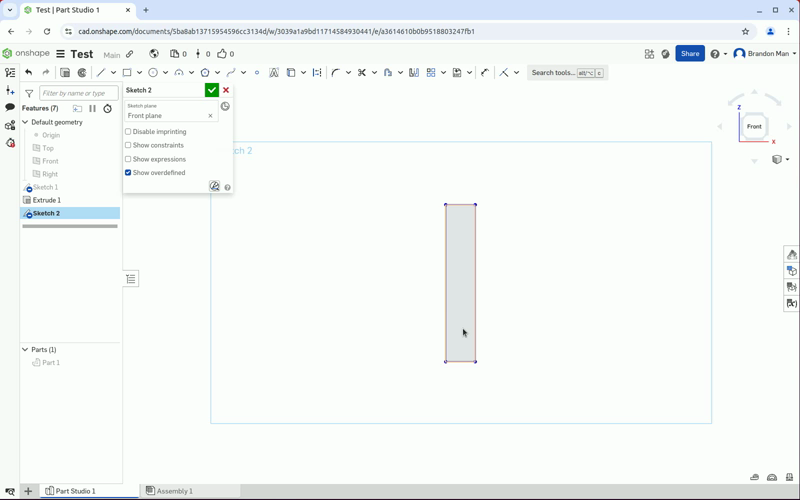
click(463, 328)
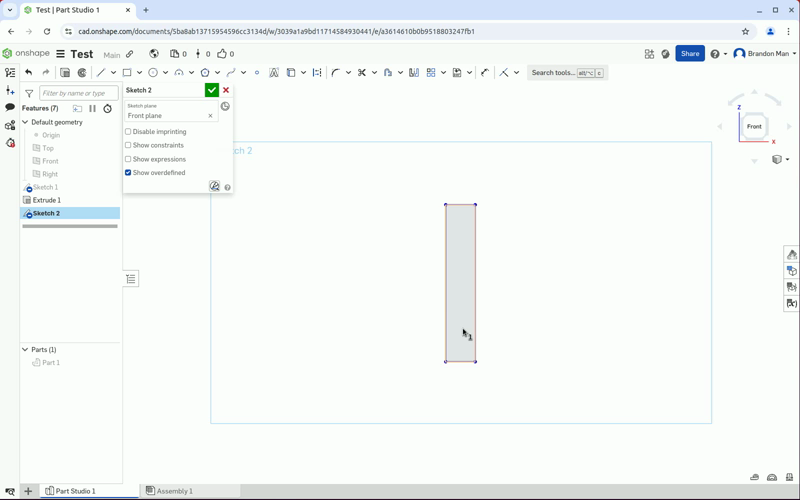
mouse_move(73, 352)
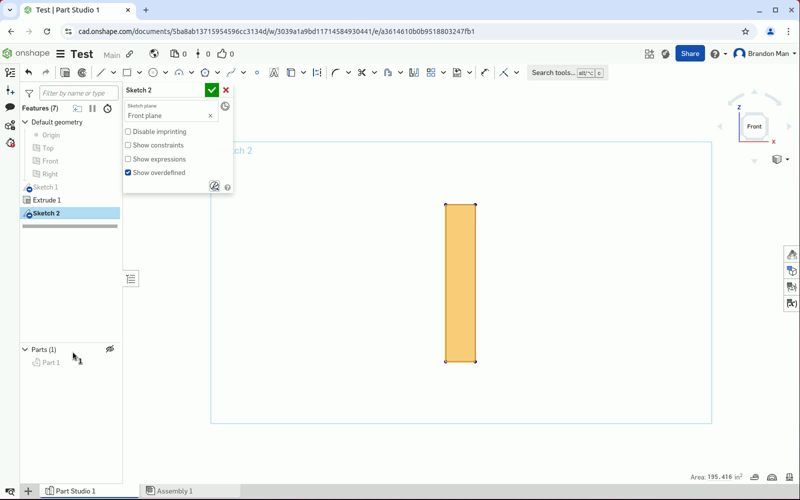
key(shift+y)
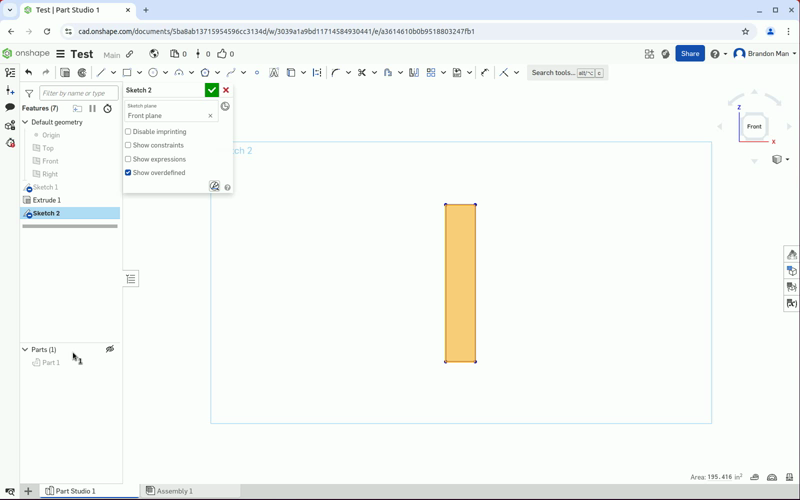
key(shift+e)
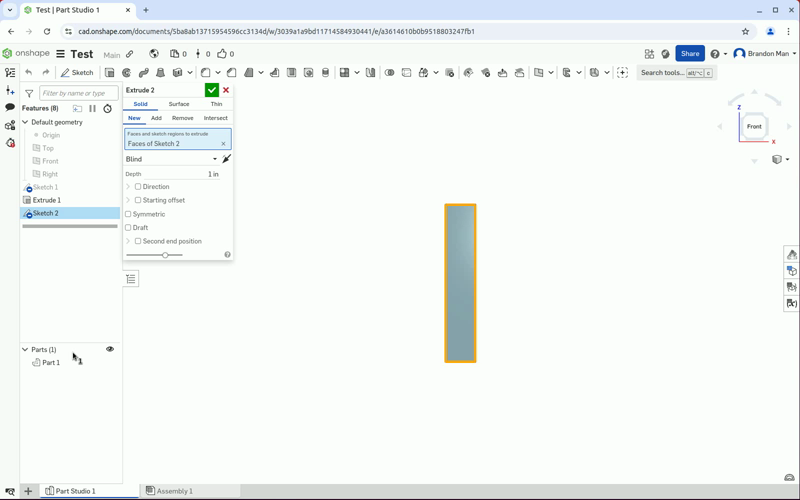
mouse_move(143, 106)
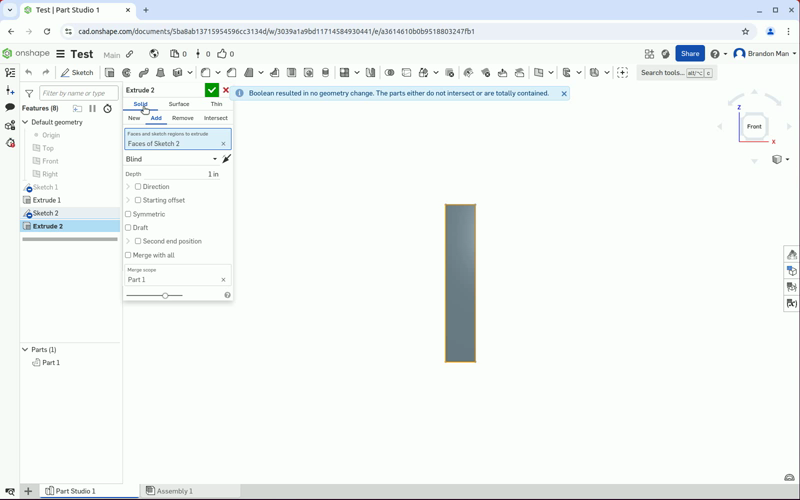
click(143, 106)
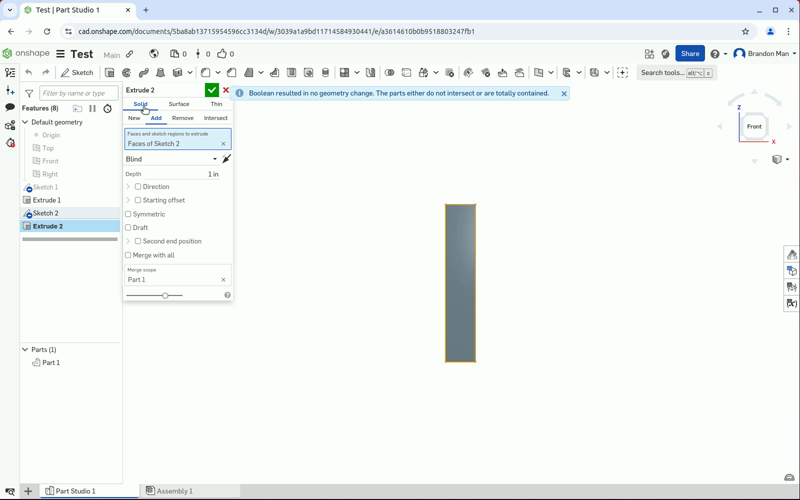
mouse_move(137, 120)
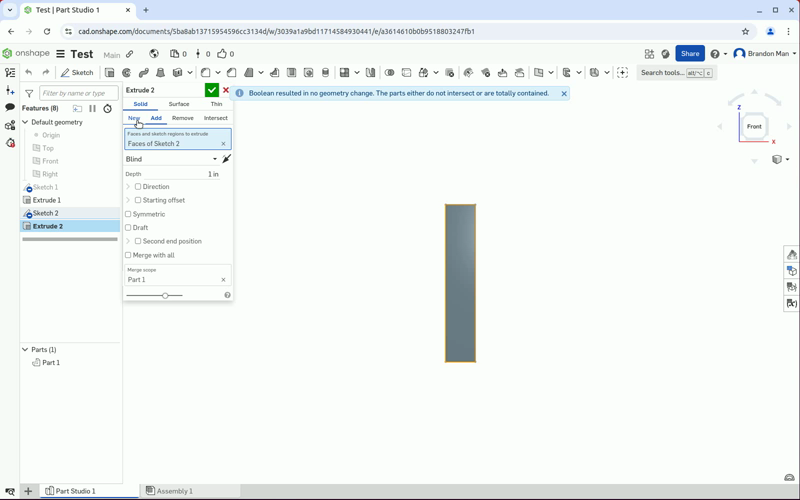
click(137, 120)
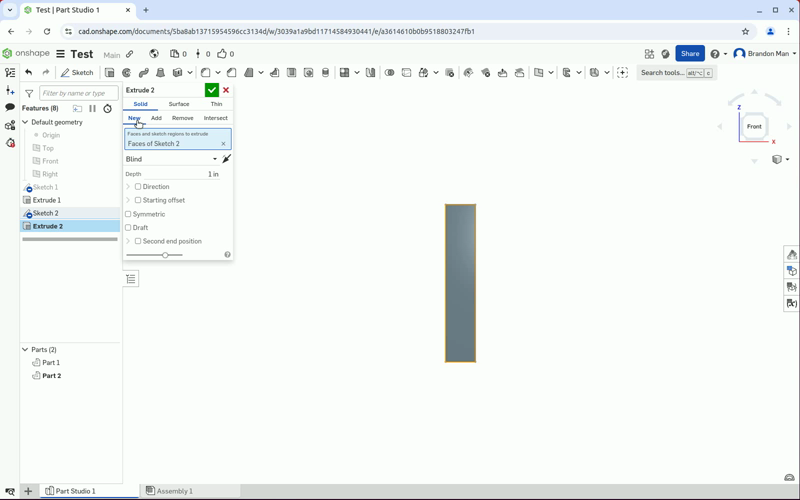
key(tab, 4)
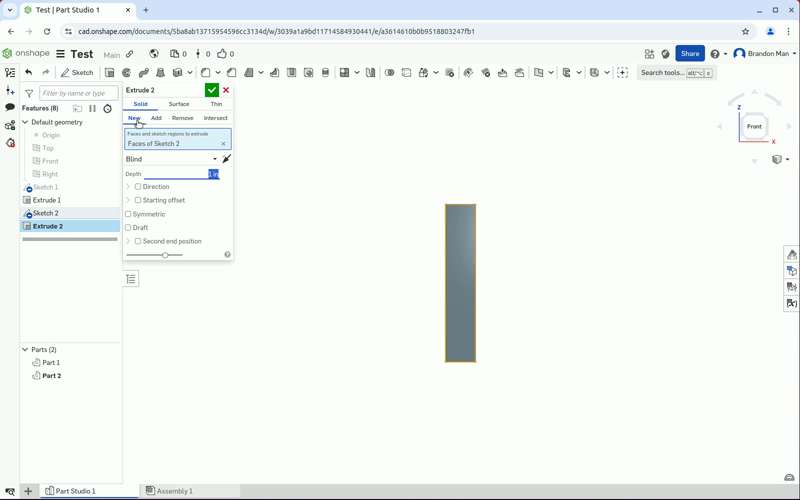
text(1.926)
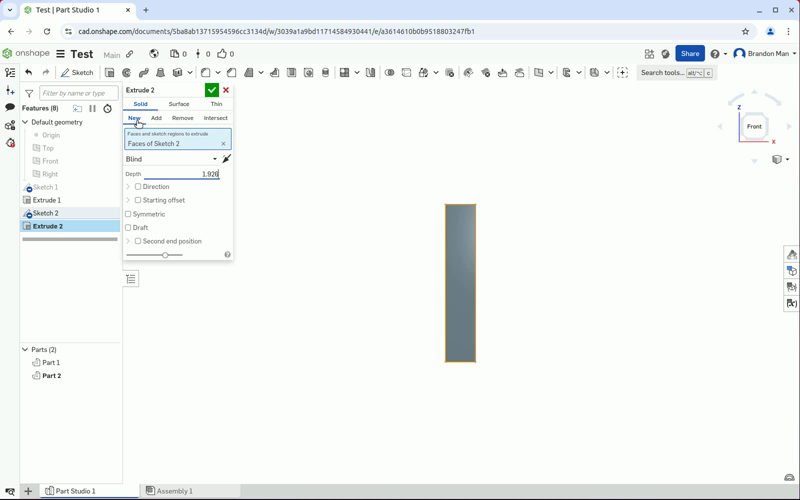
key(enter)
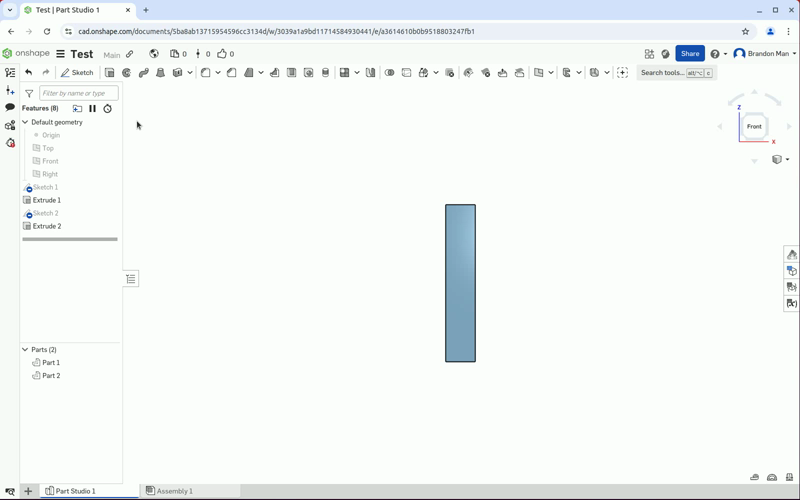
key(shift+h)
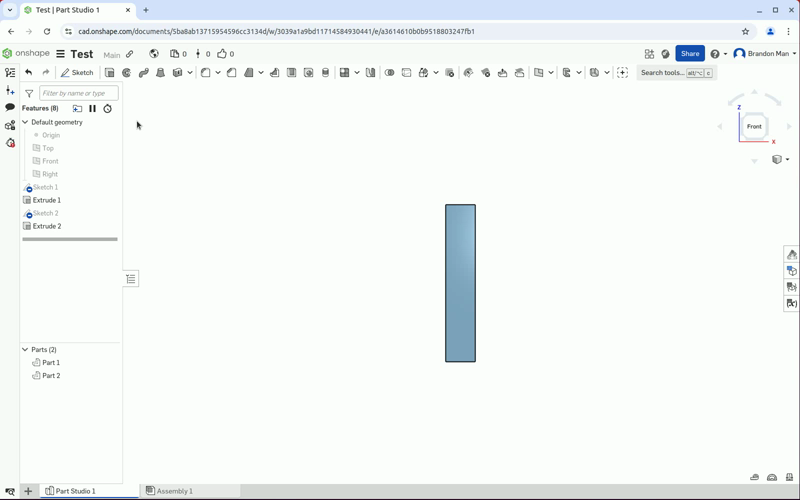
key(shift+h)
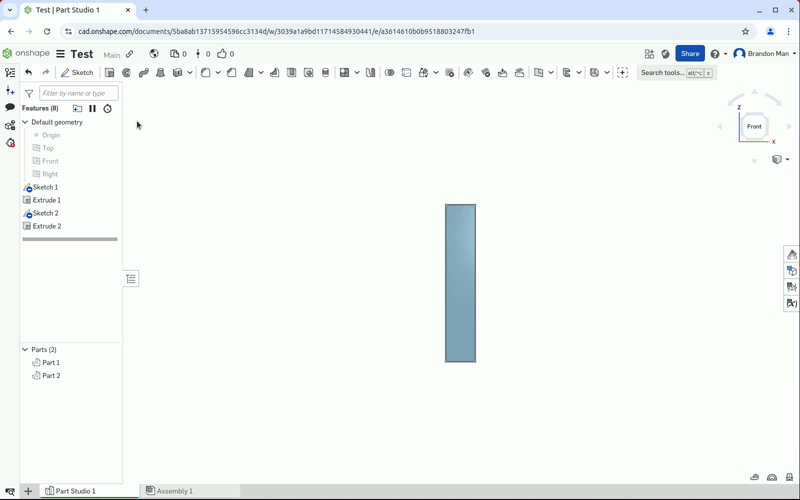
key(shift+7)
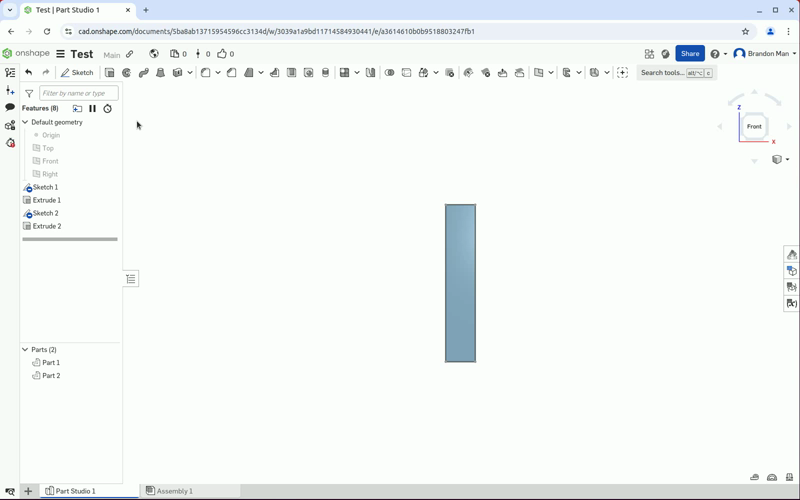
key(left, 2)
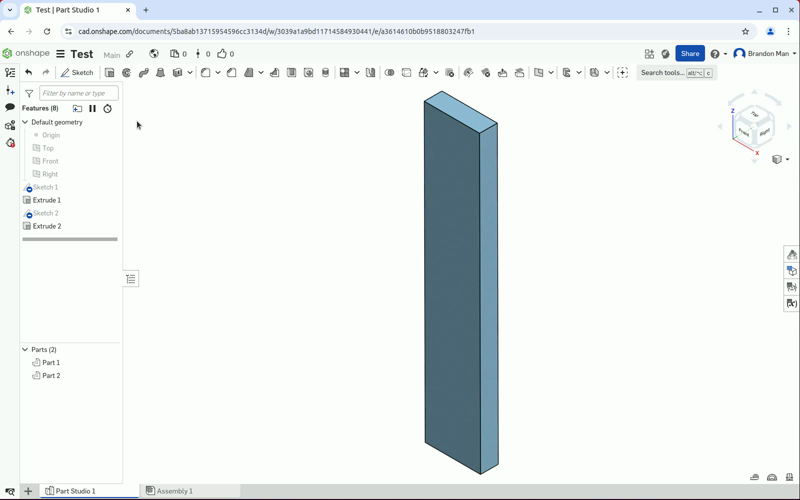
key(down, 2)
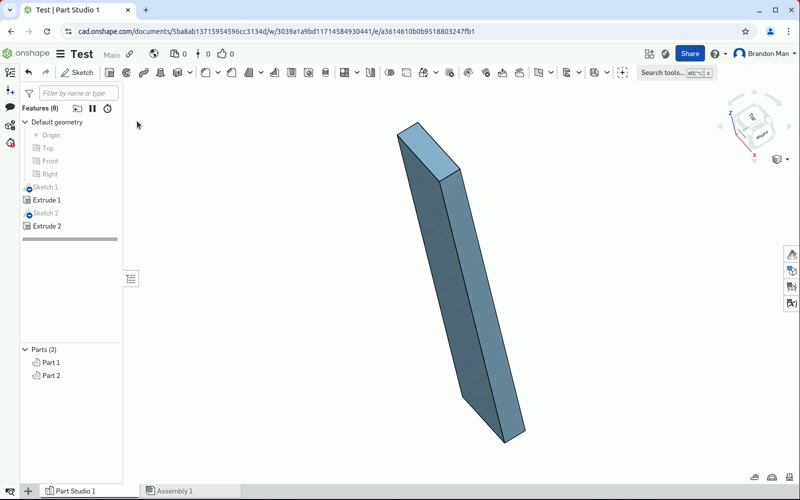
key(up, 2)
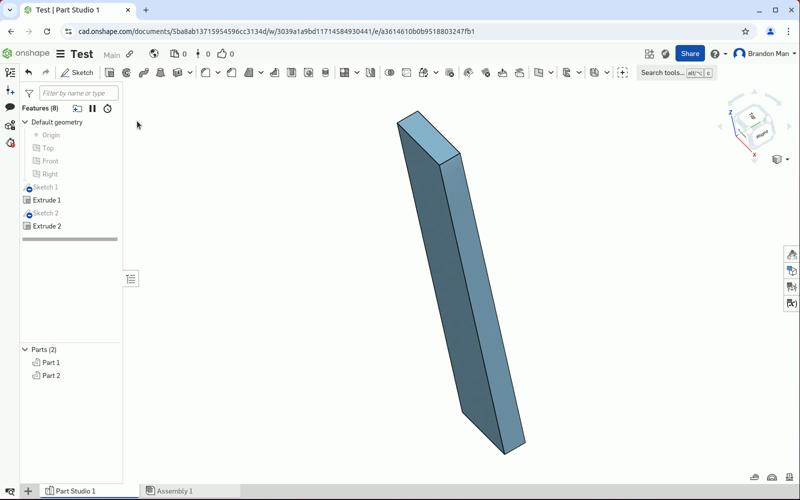
key(right, 2)
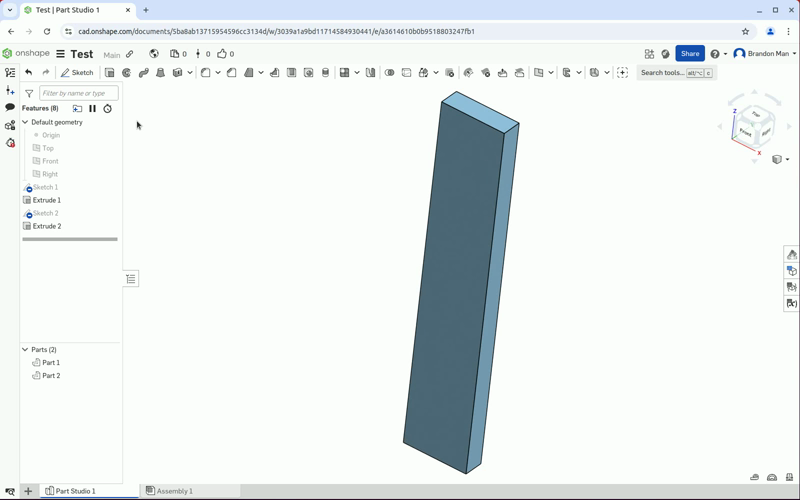
mouse_move(73, 189)
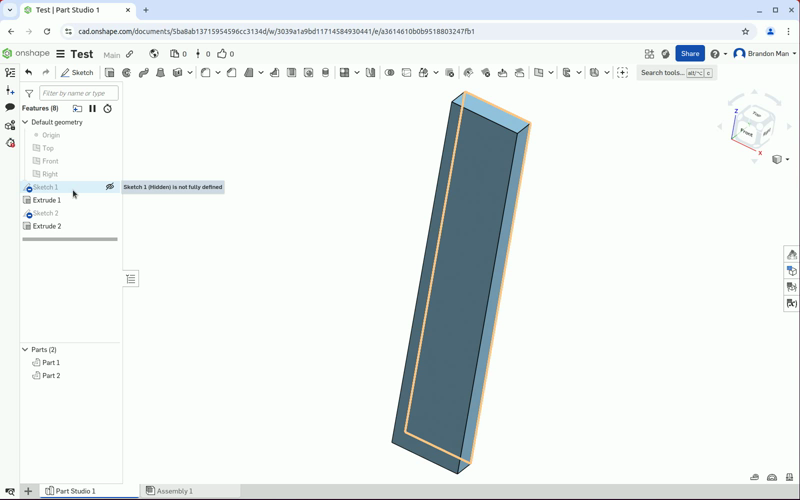
click(73, 189)